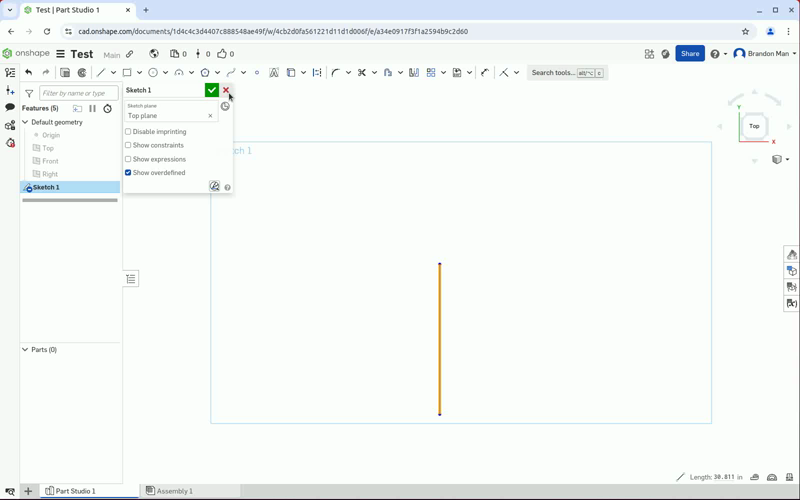
key(shift+h)
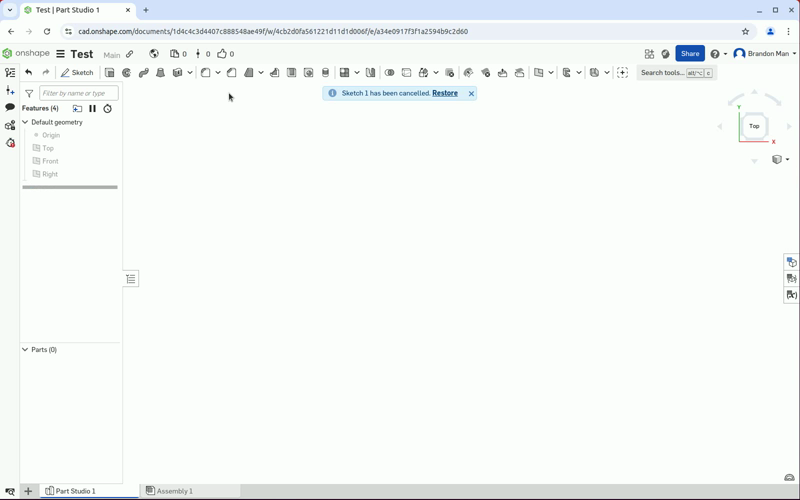
mouse_move(73, 352)
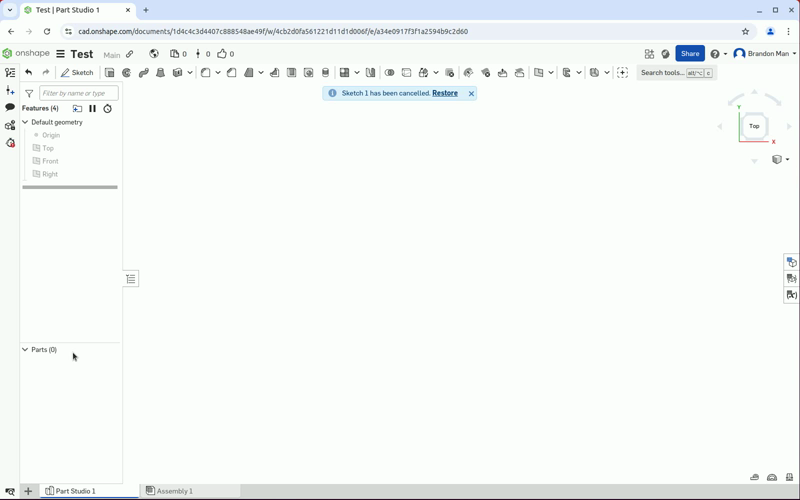
key(y)
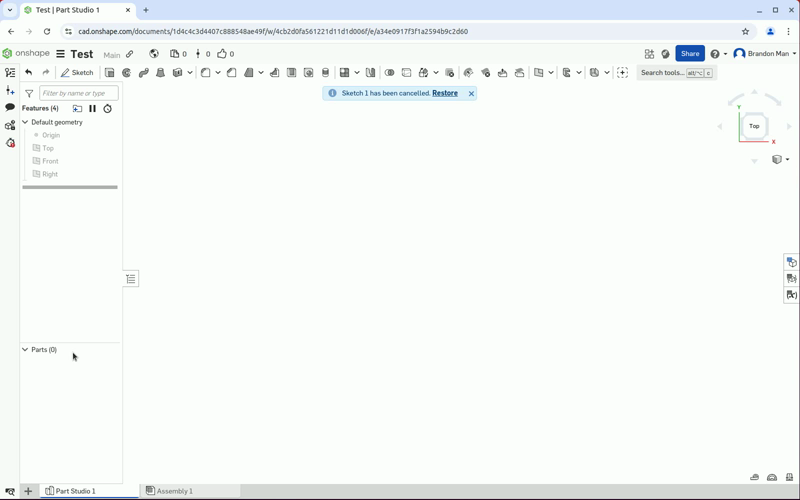
key(shift+p)
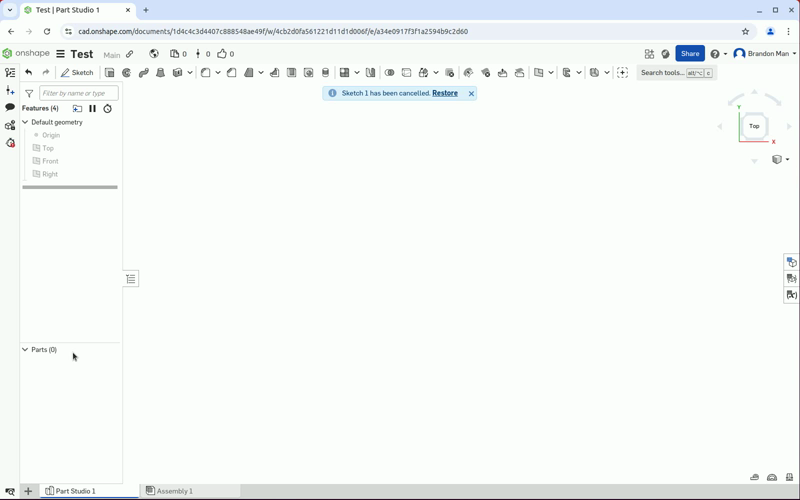
key(space)
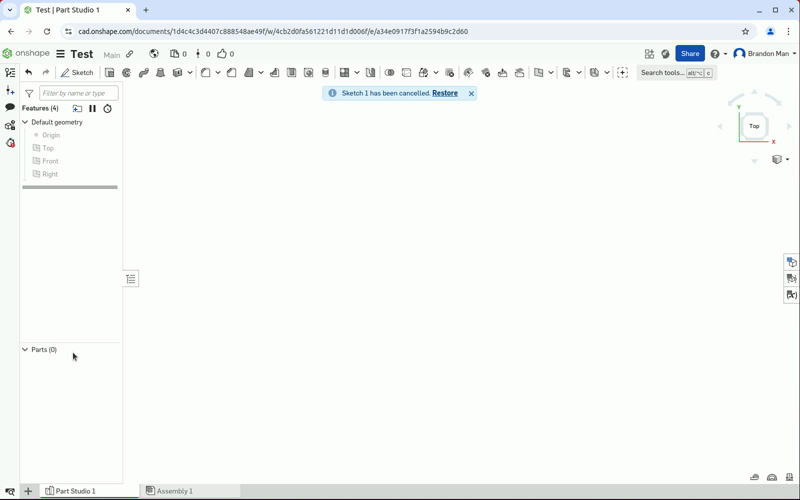
key_down(shift)
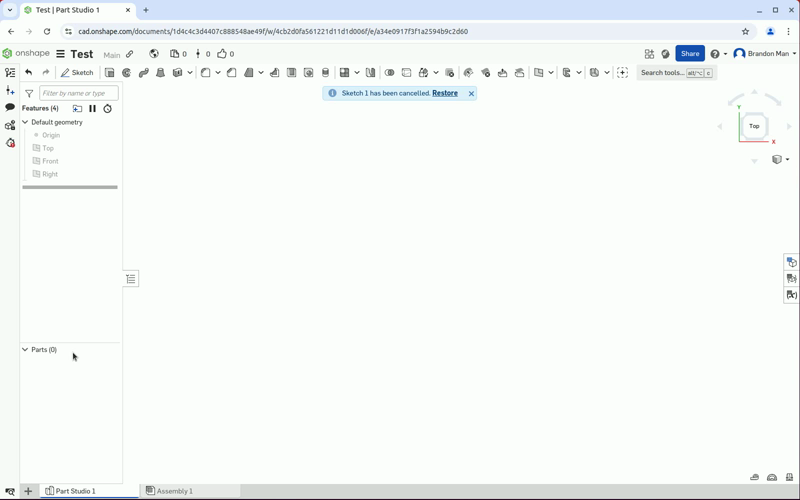
key(up)
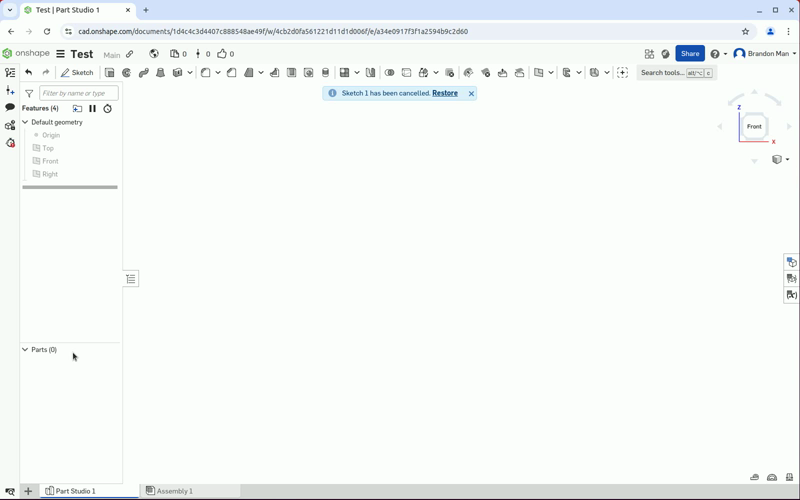
key_up(shift)
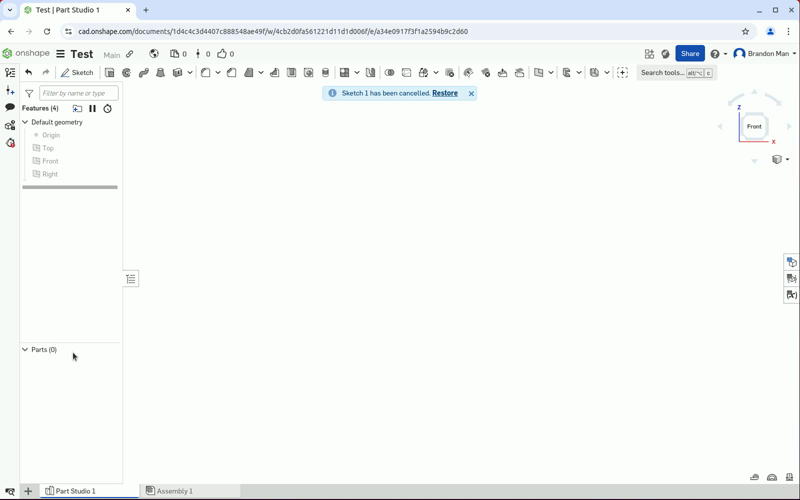
mouse_move(73, 352)
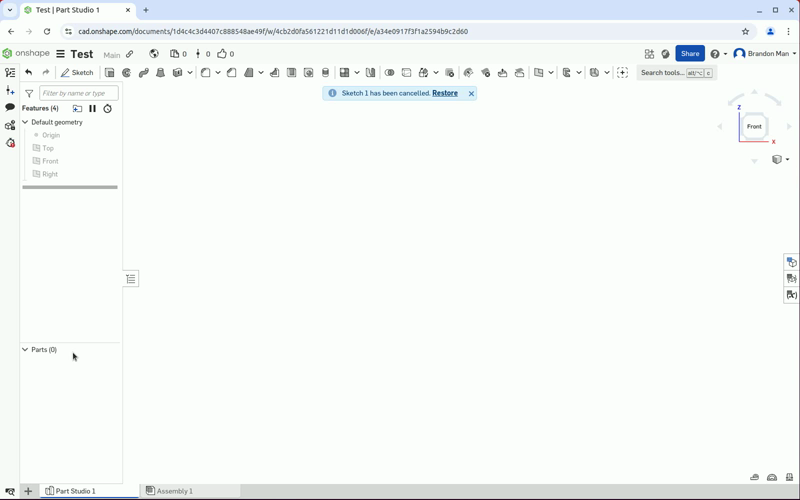
key(shift+y)
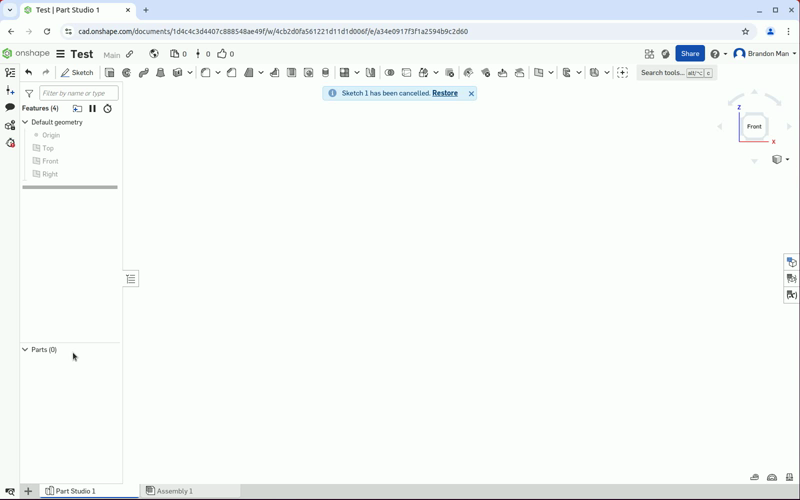
key(shift+s)
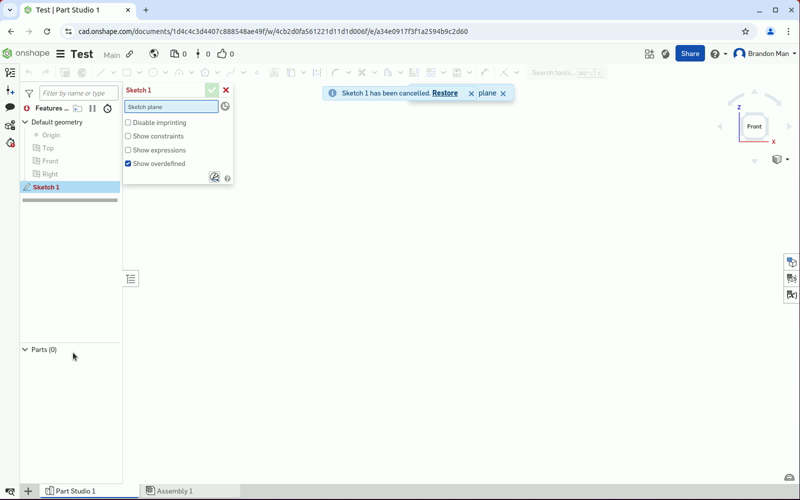
mouse_move(73, 163)
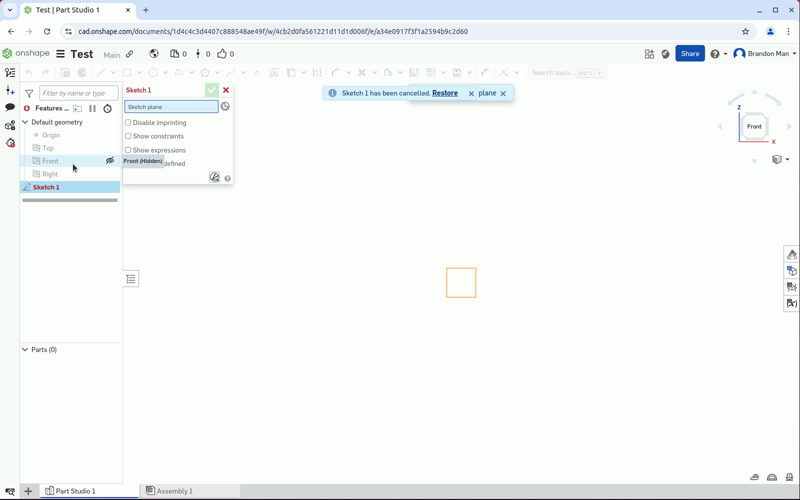
click(73, 163)
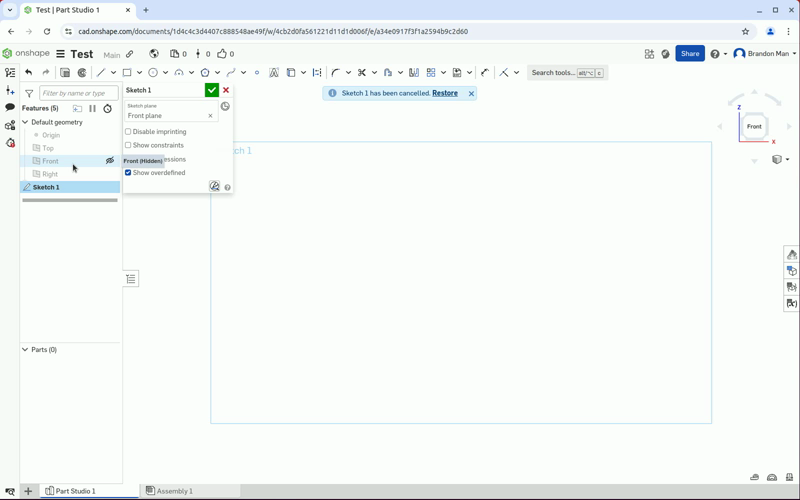
mouse_move(73, 352)
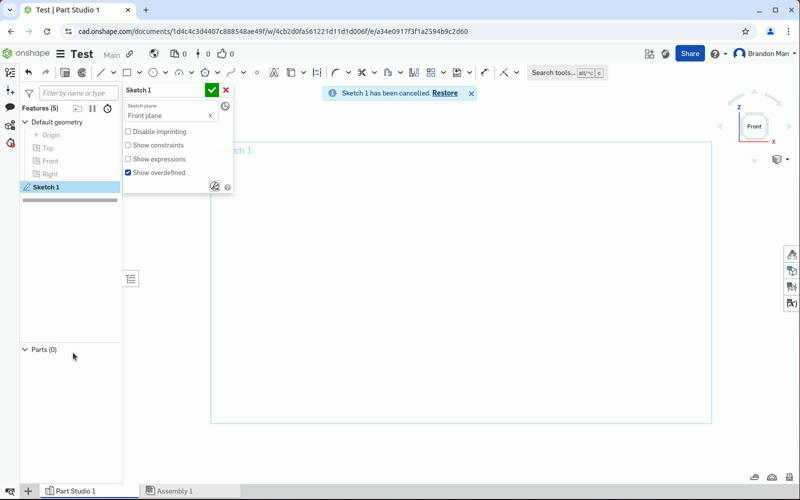
key(y)
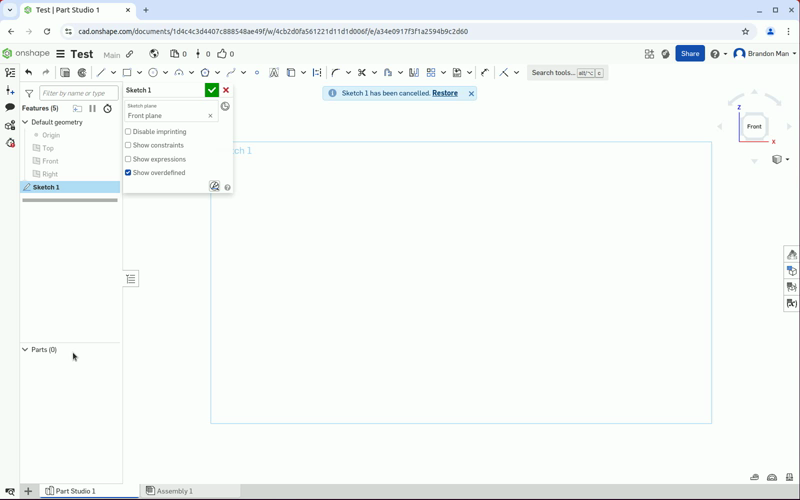
key(l)
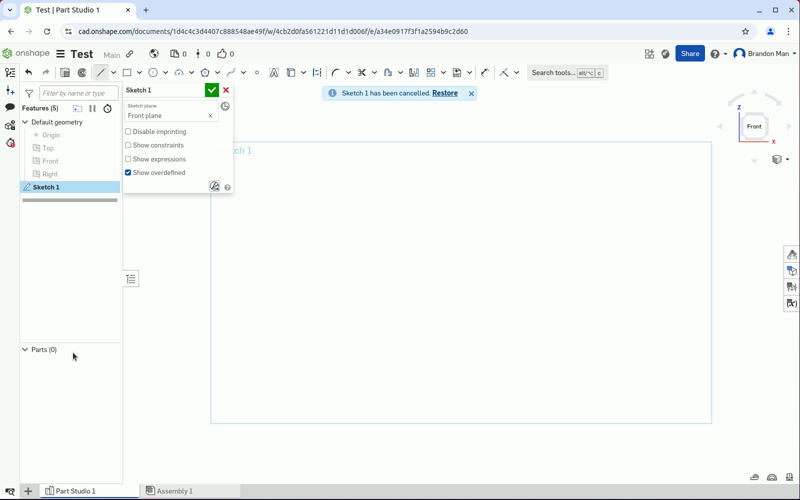
key_down(shift)
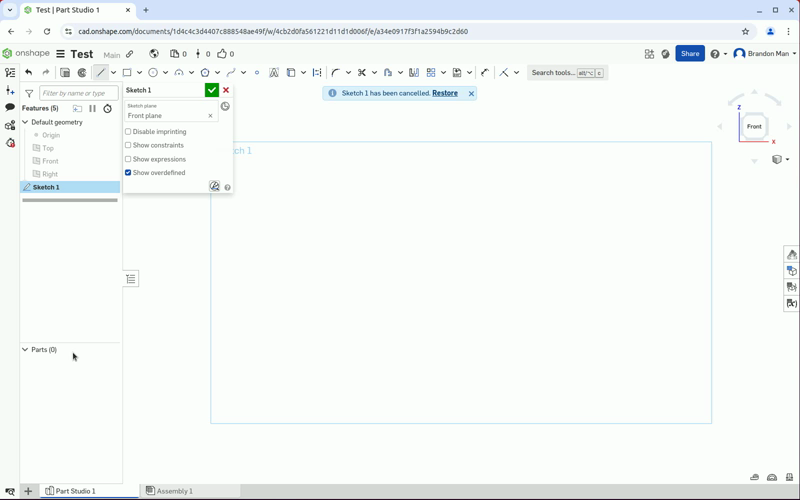
mouse_move(366, 278)
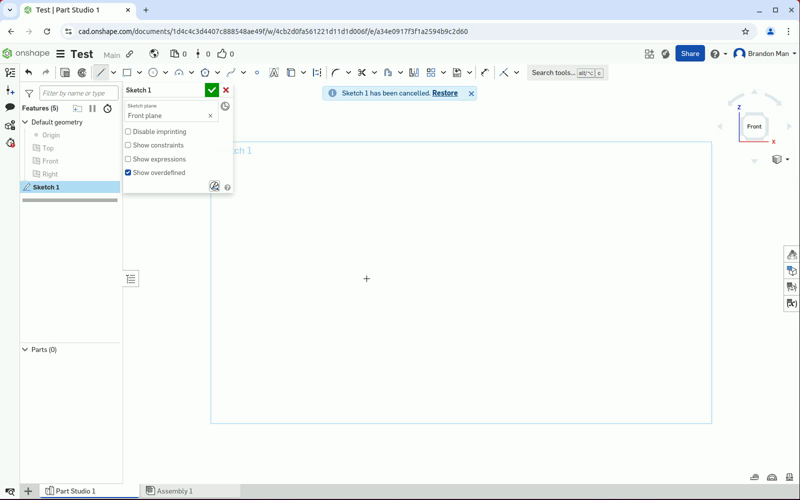
click(366, 278)
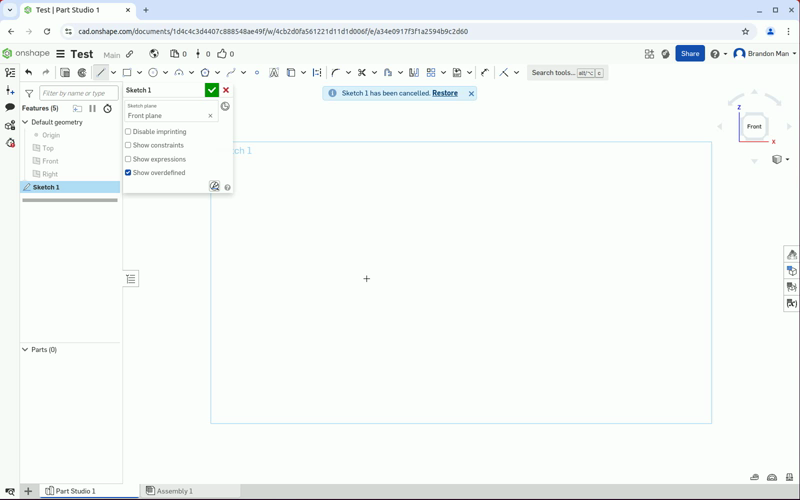
key_up(shift)
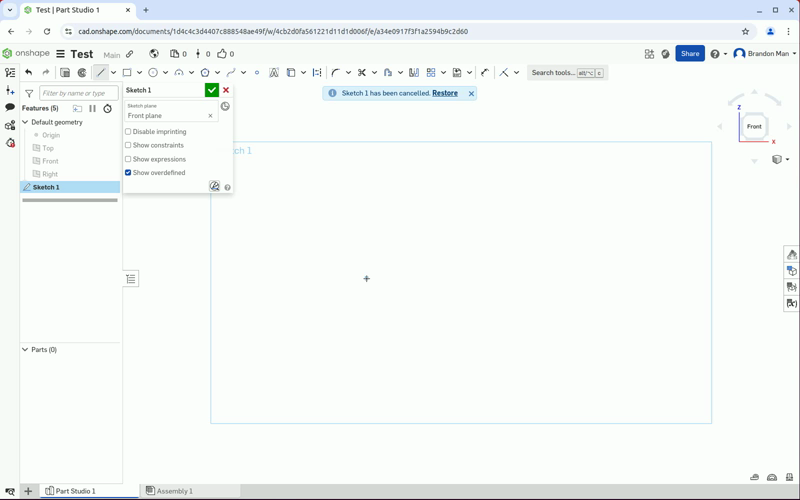
key_down(shift)
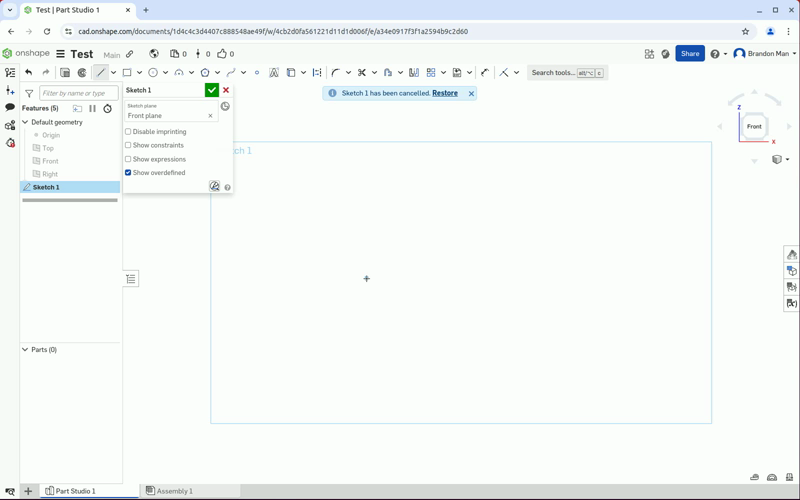
mouse_move(461, 278)
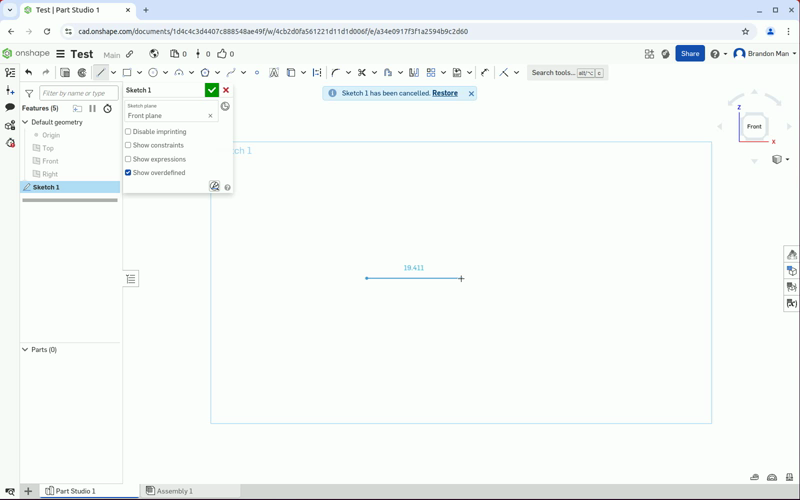
click(461, 278)
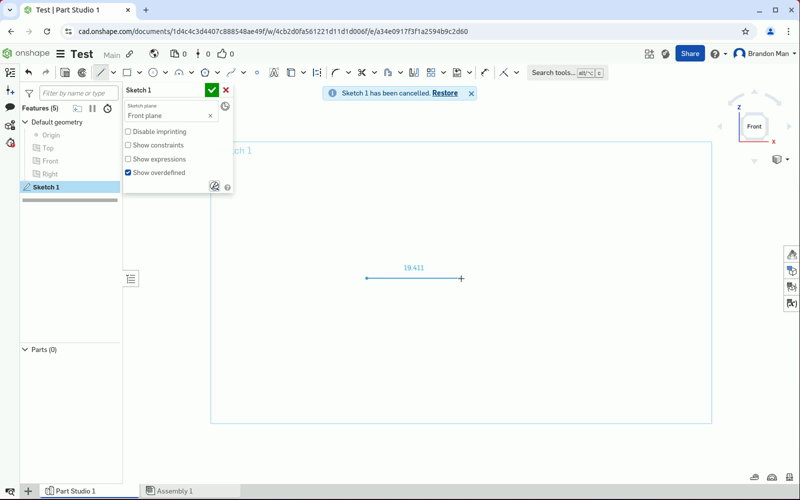
key_up(shift)
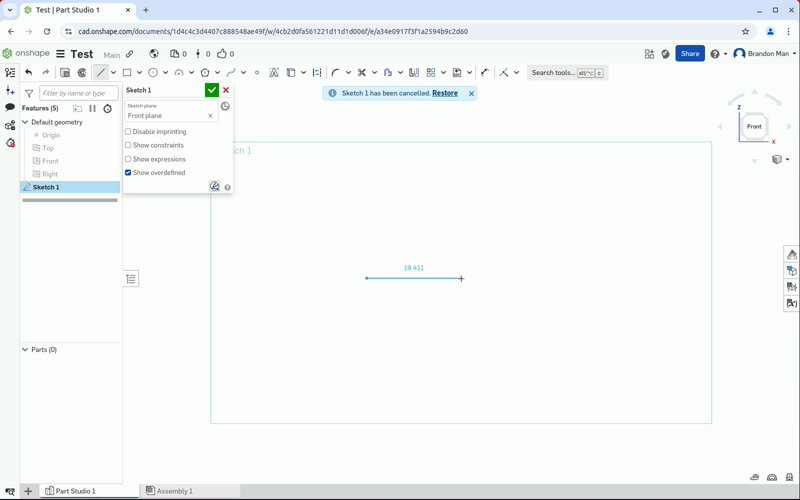
key_down(shift)
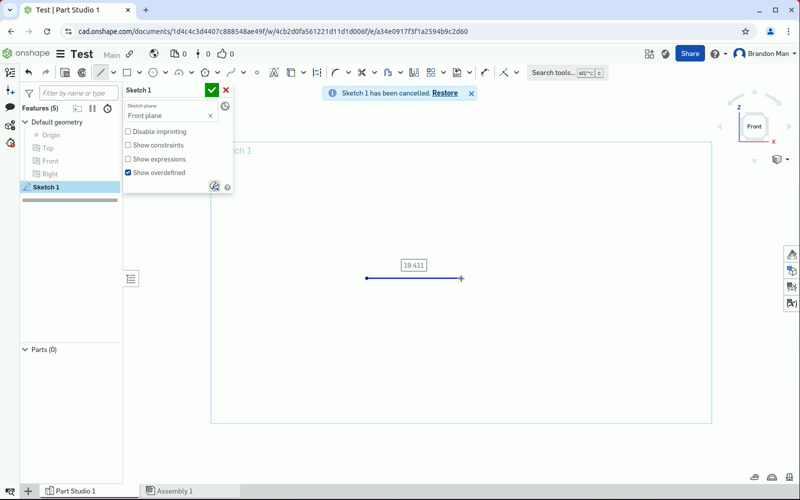
mouse_move(461, 184)
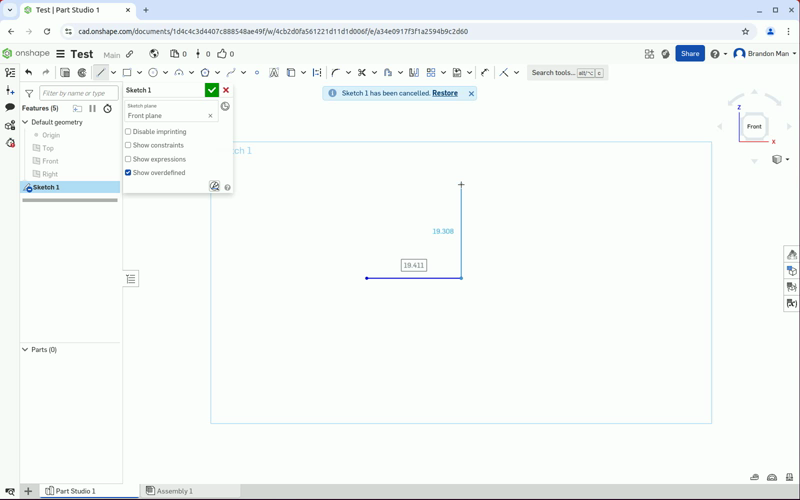
click(461, 184)
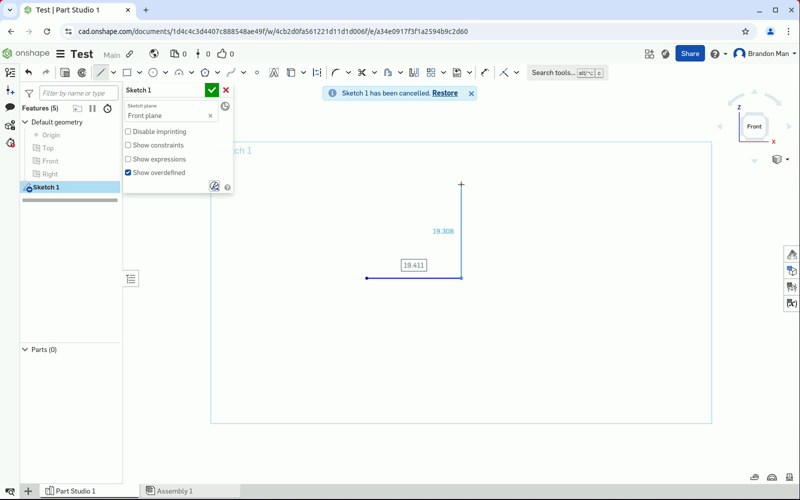
key_up(shift)
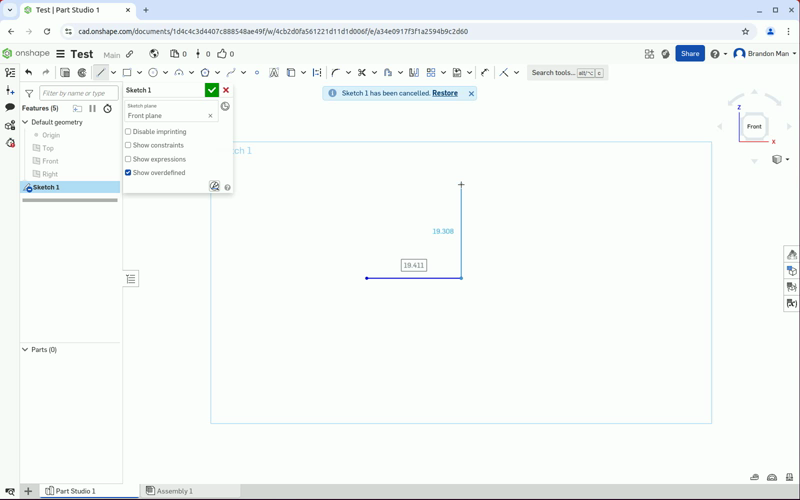
key_down(shift)
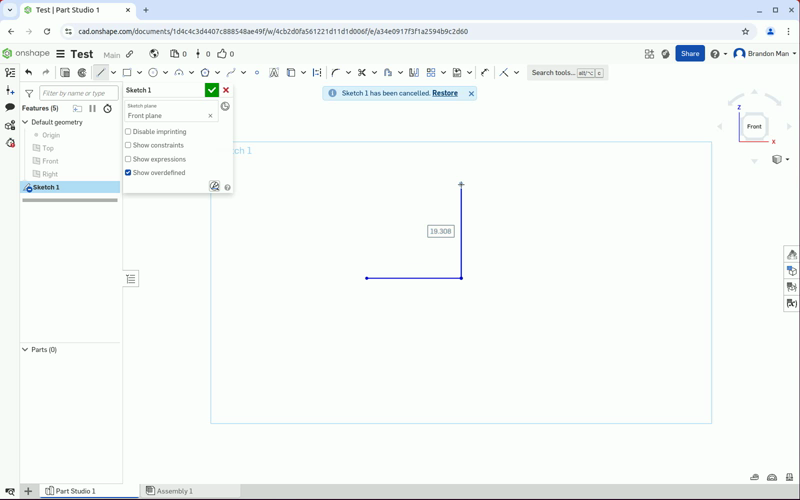
mouse_move(366, 184)
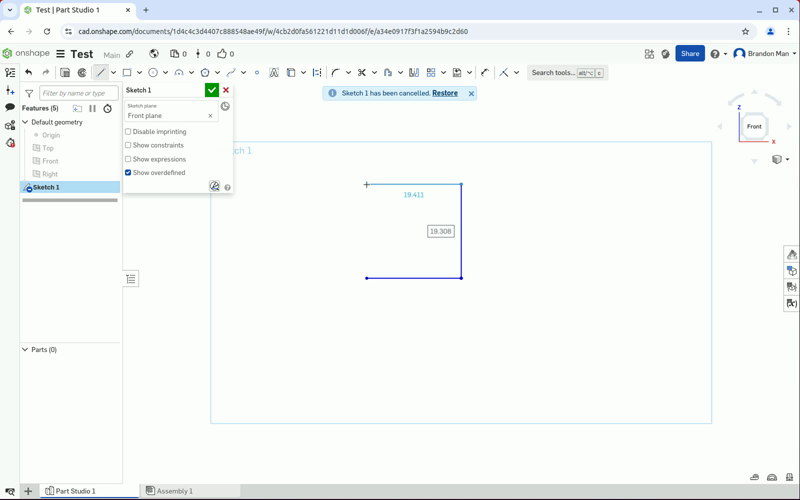
click(366, 184)
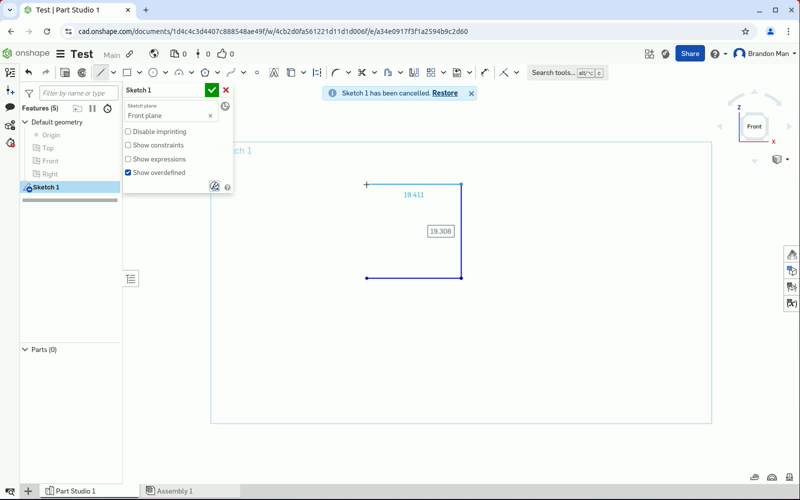
key_up(shift)
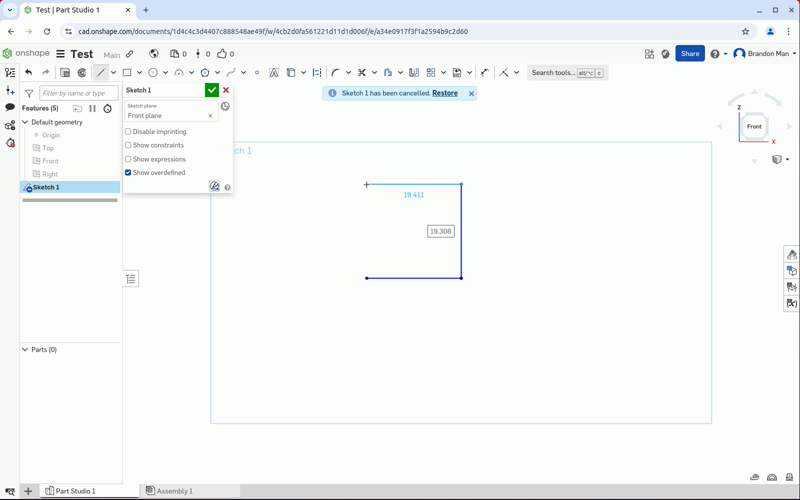
key_down(shift)
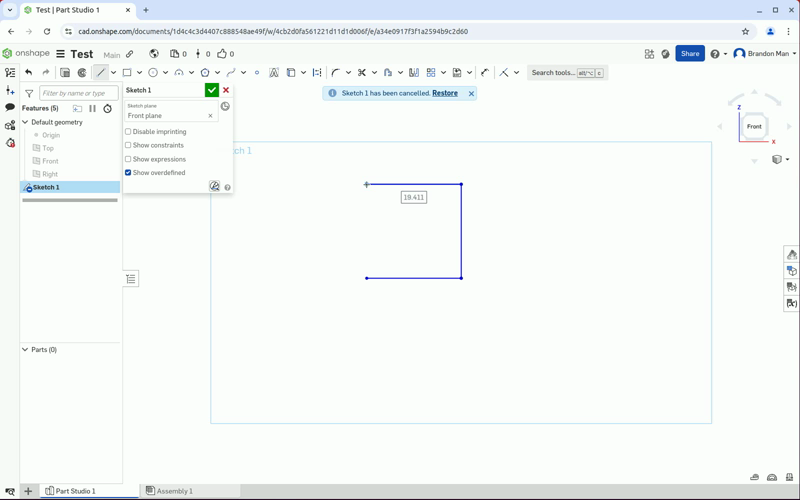
mouse_move(366, 278)
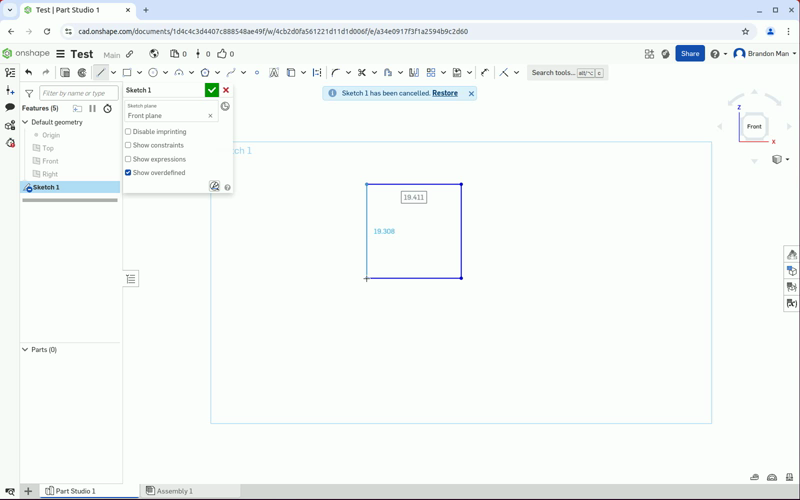
key_up(shift)
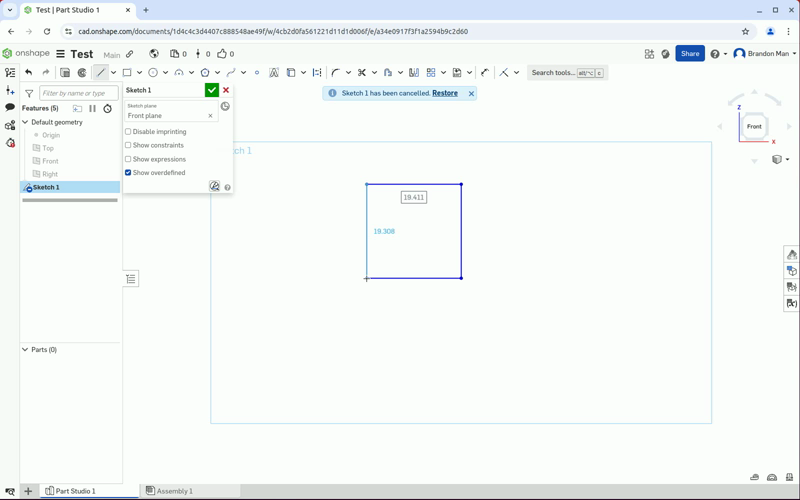
click(366, 278)
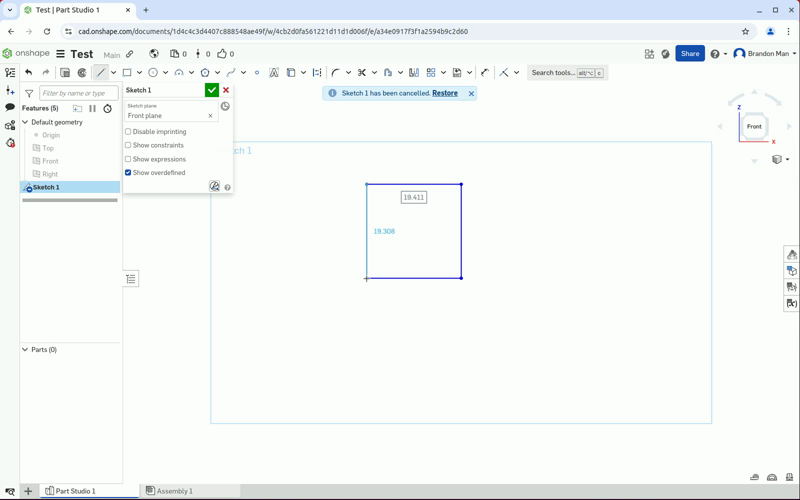
key(esc)
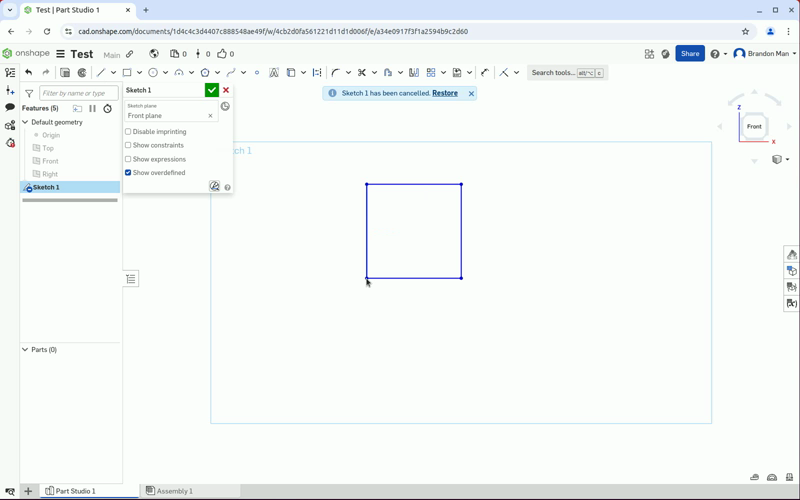
mouse_move(405, 200)
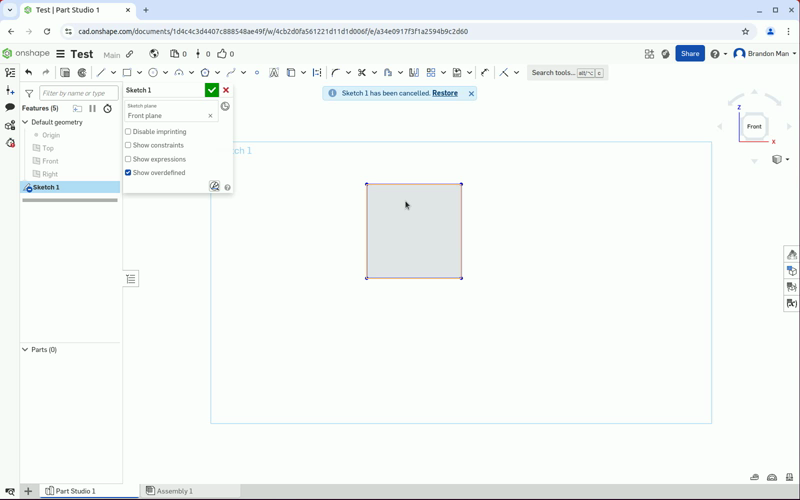
click(405, 200)
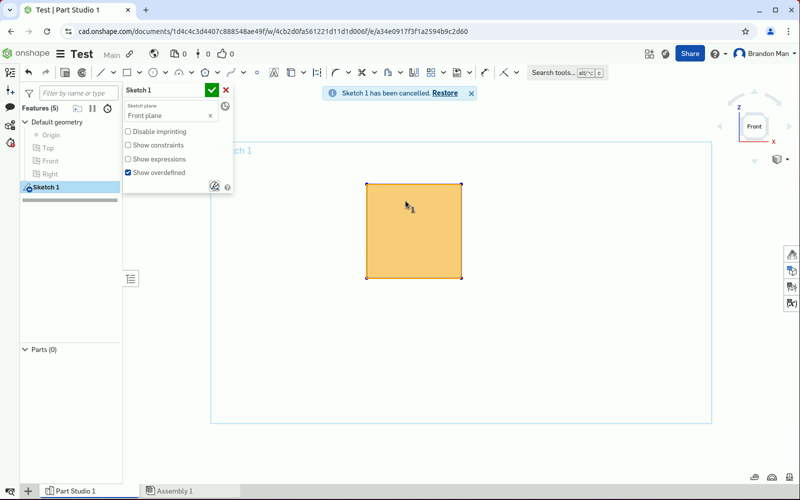
mouse_move(73, 352)
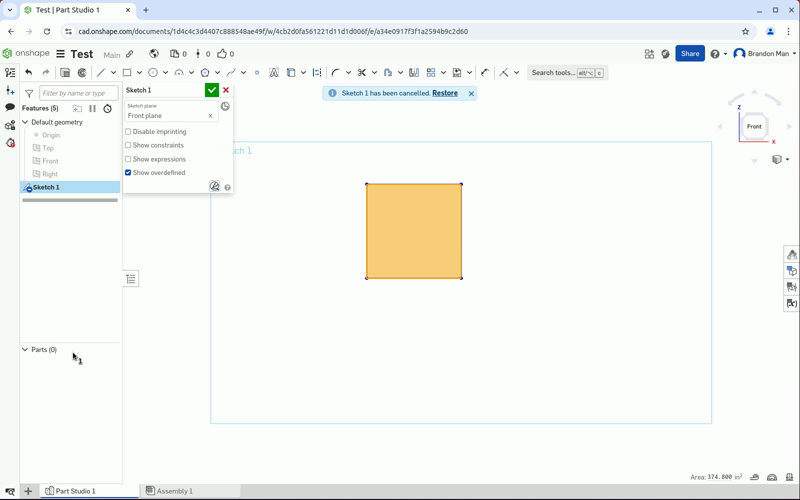
key(shift+y)
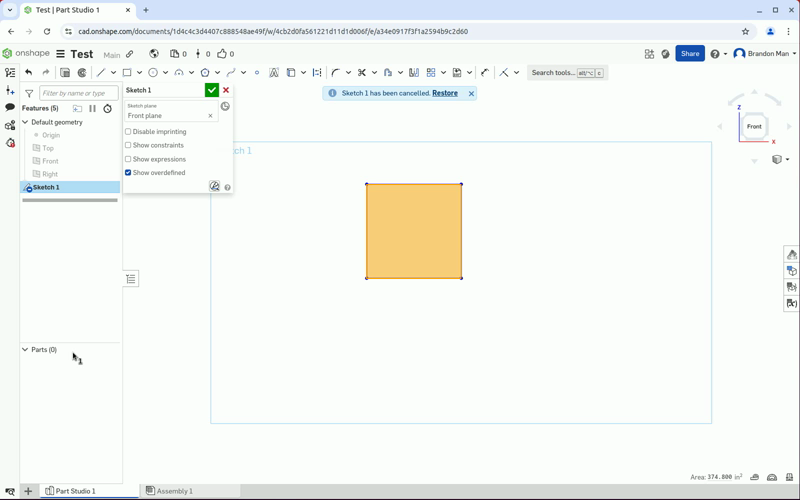
key(shift+e)
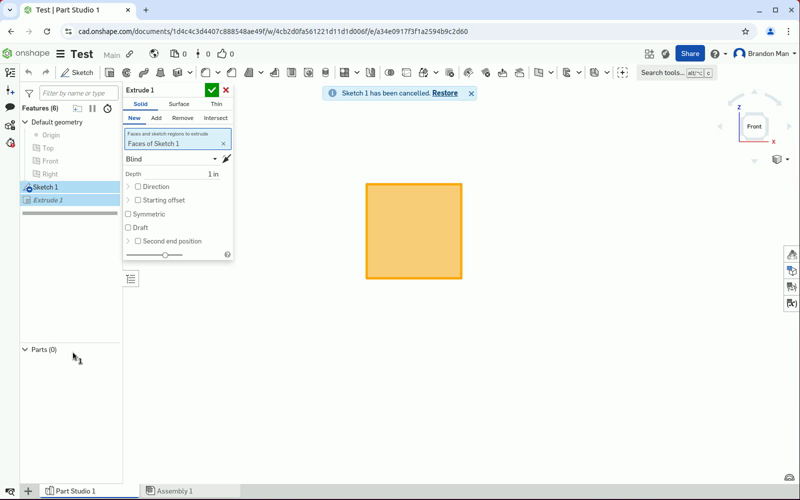
mouse_move(143, 106)
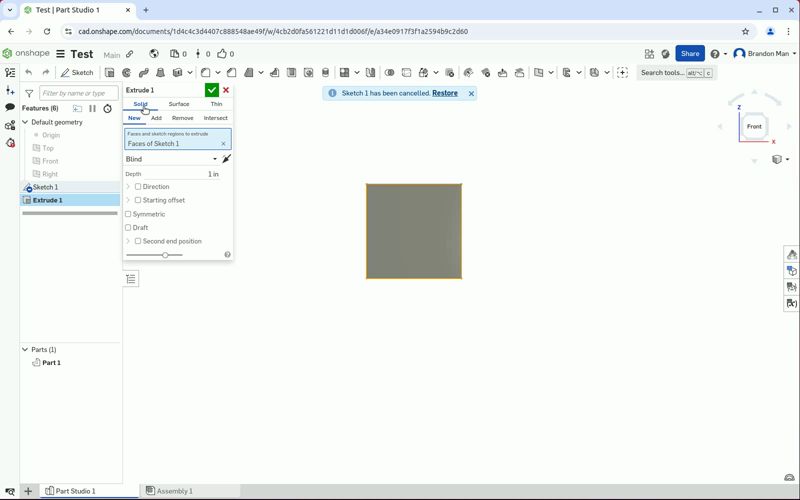
click(143, 106)
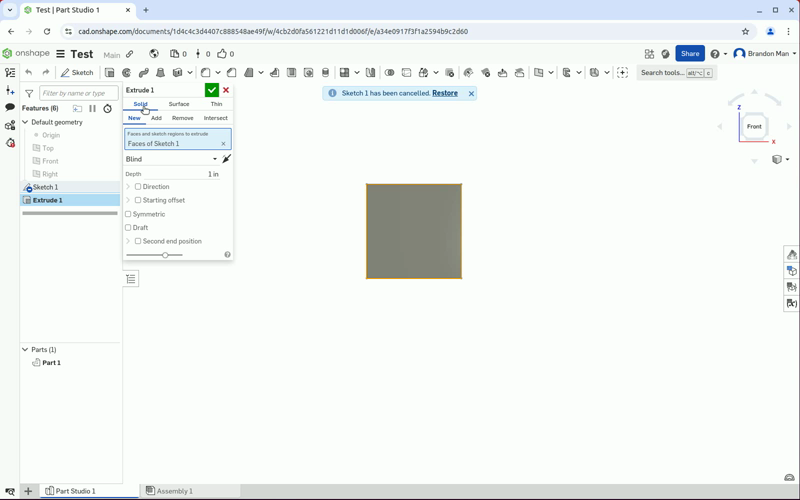
mouse_move(137, 120)
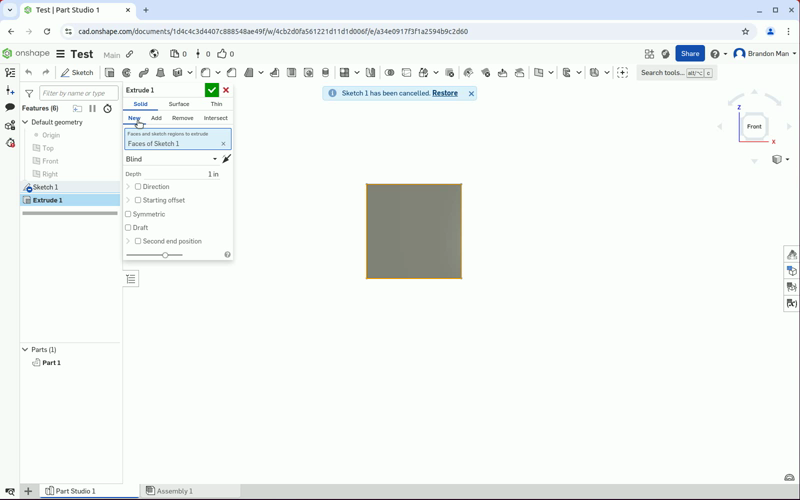
click(137, 120)
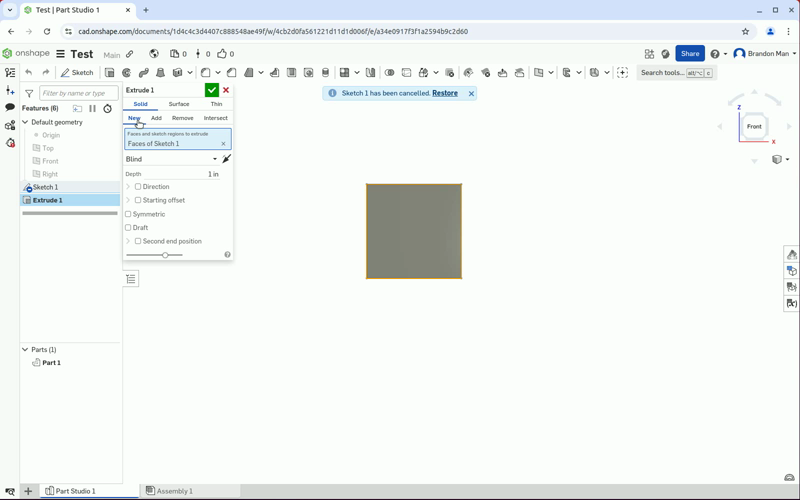
key(tab, 4)
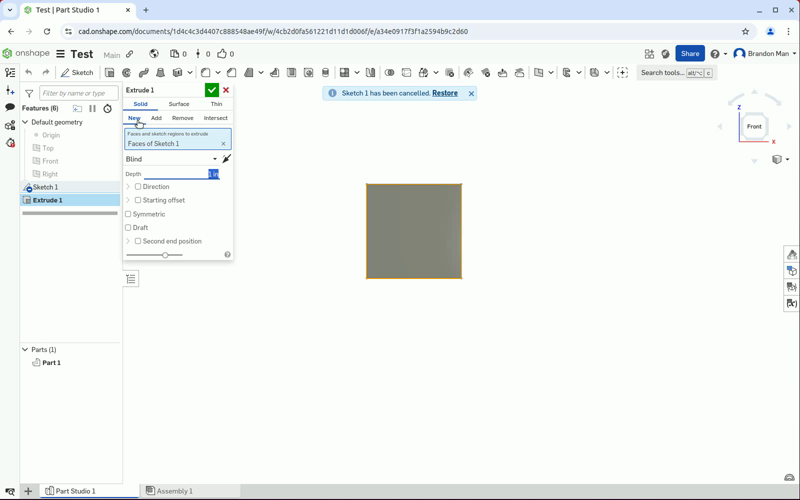
text(6.499)
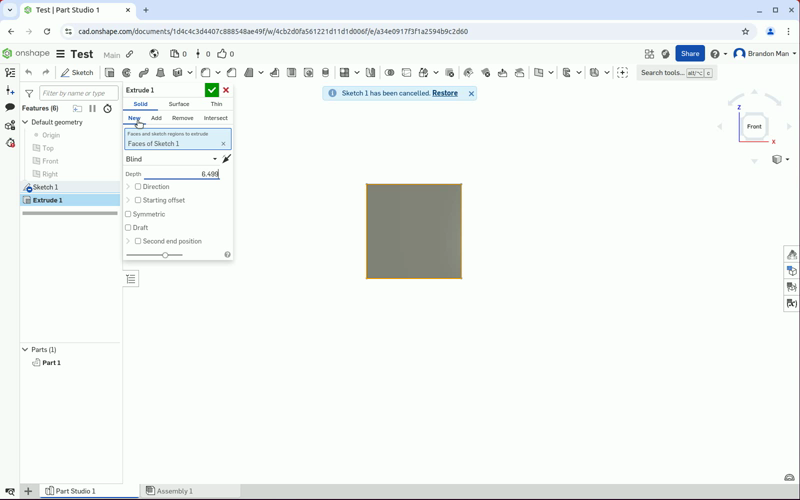
key(enter)
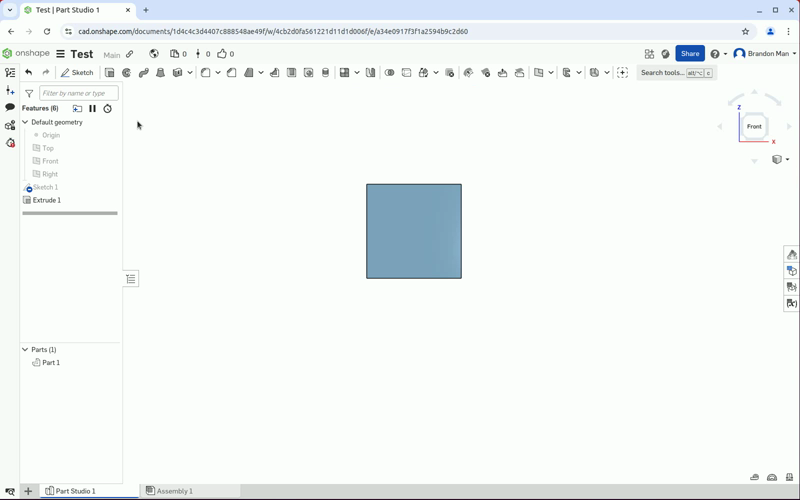
key(shift+h)
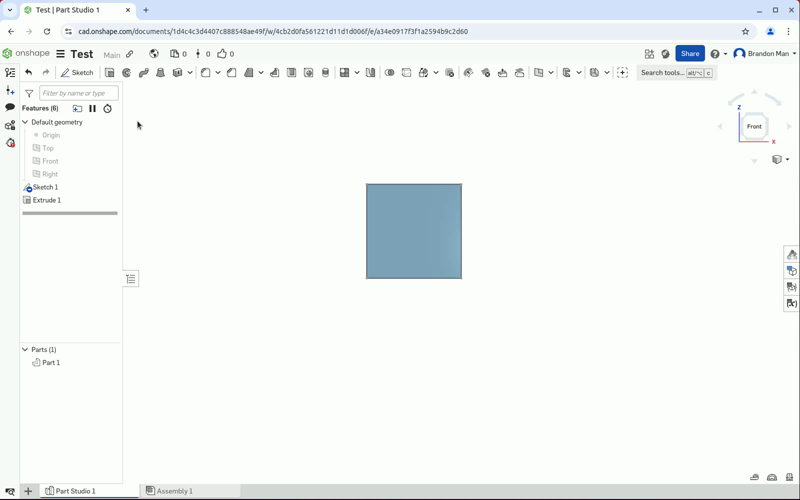
key(shift+h)
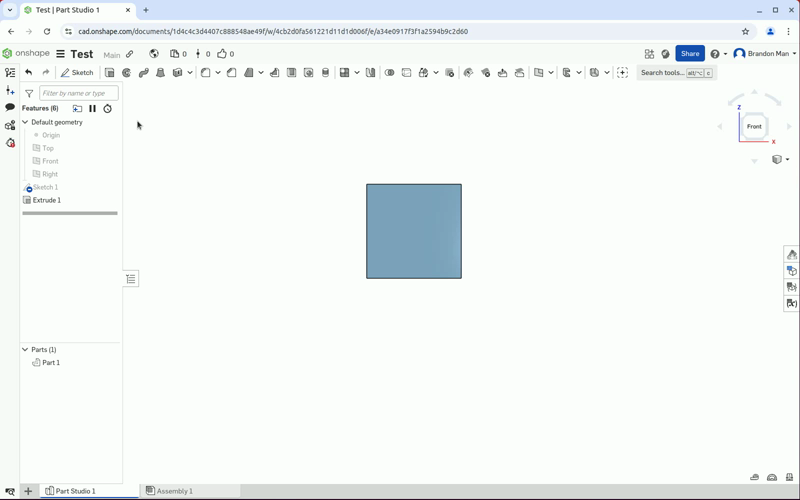
mouse_move(73, 189)
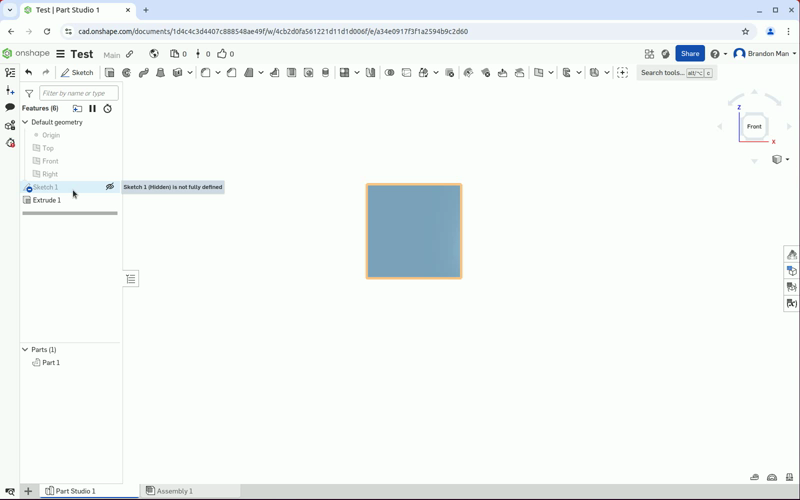
click(73, 189)
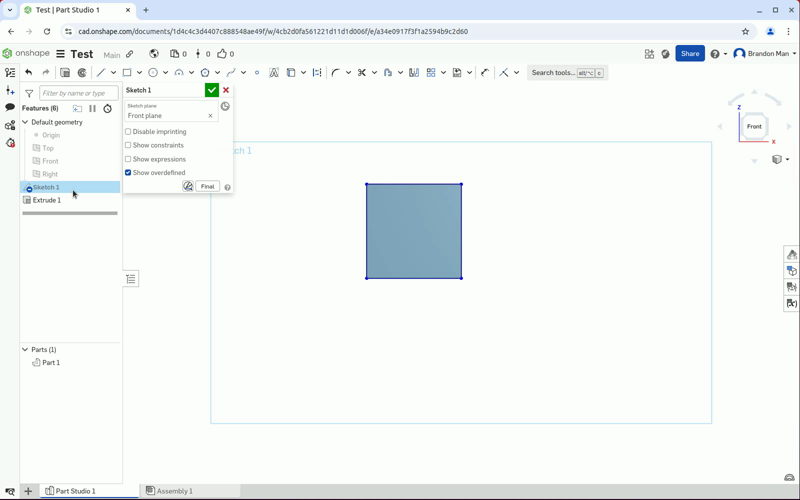
mouse_move(229, 92)
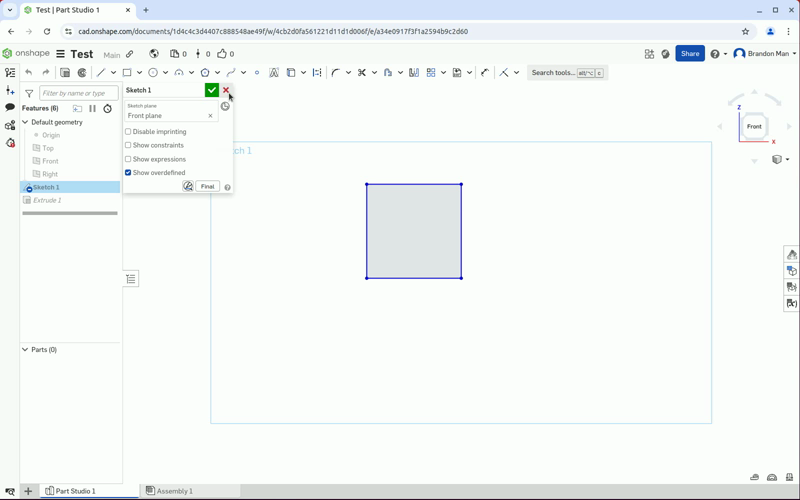
click(229, 92)
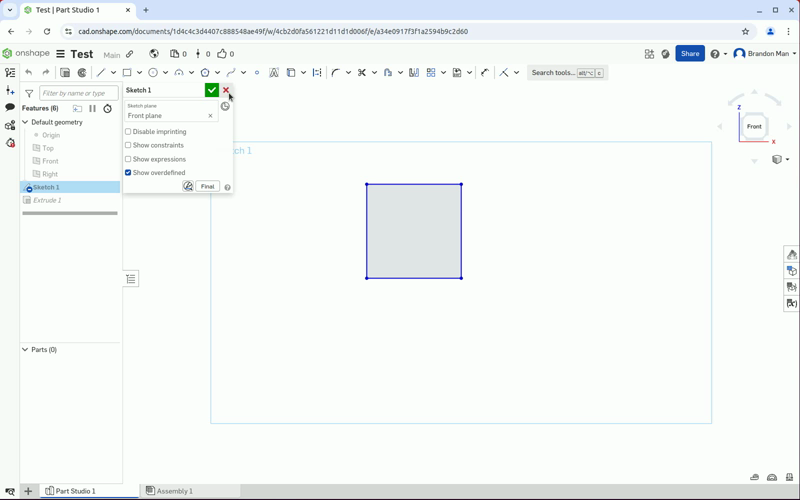
key(shift+s)
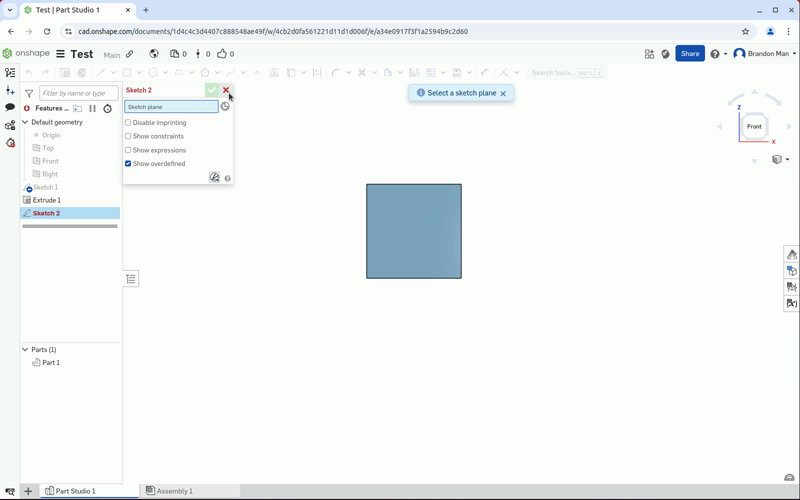
mouse_move(73, 163)
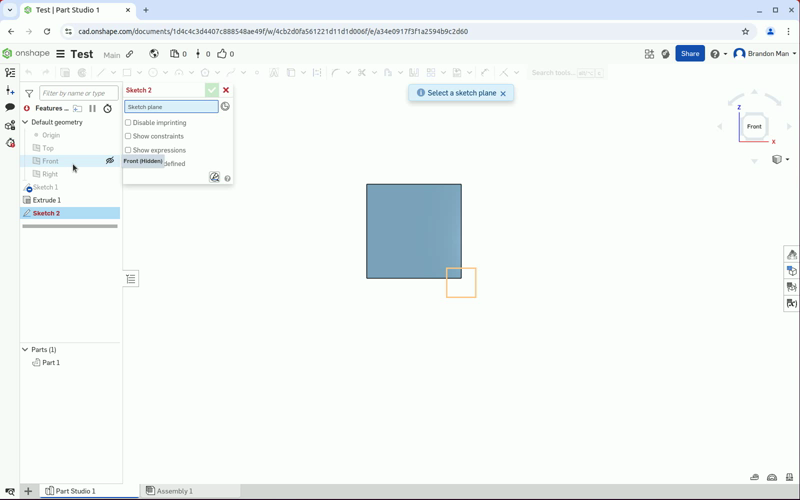
click(73, 163)
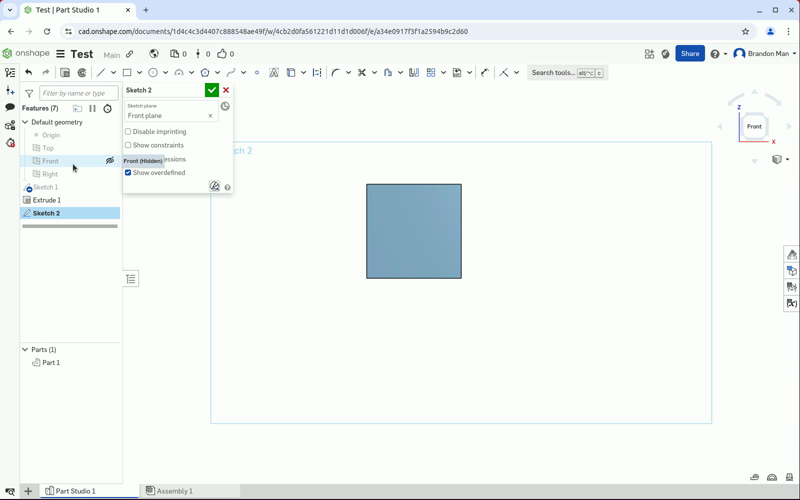
mouse_move(73, 352)
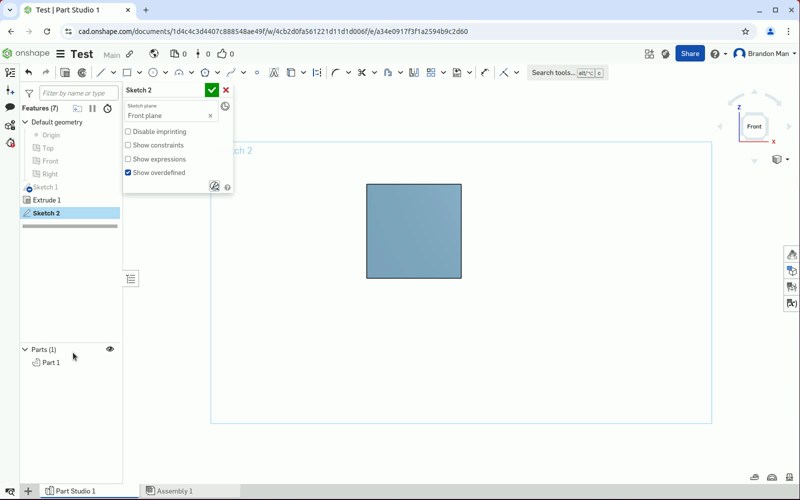
key(y)
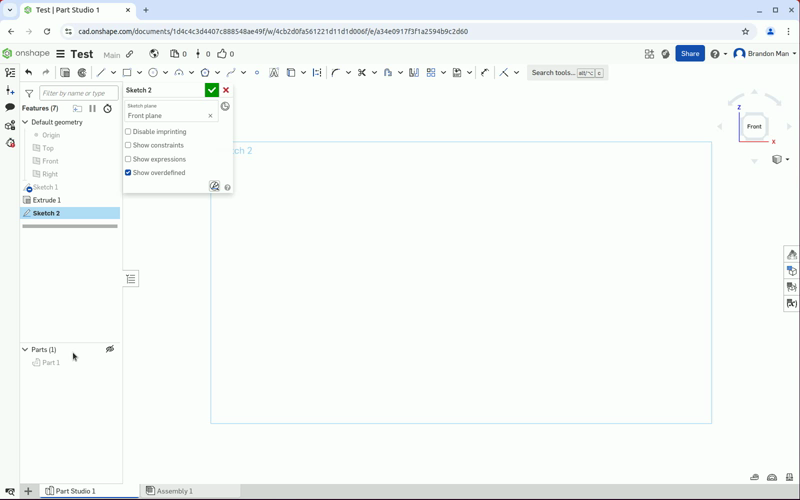
key(l)
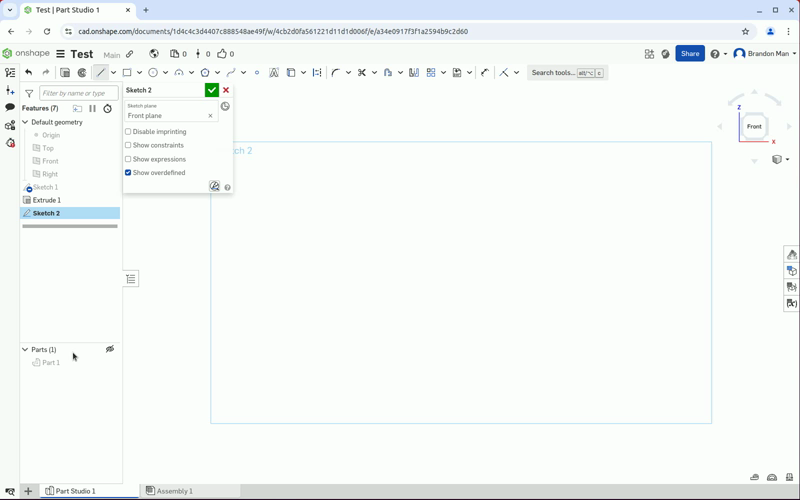
key_down(shift)
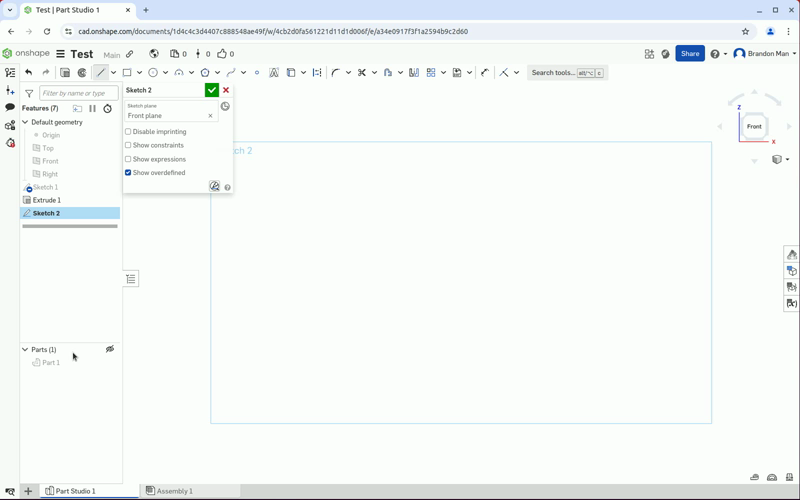
mouse_move(366, 278)
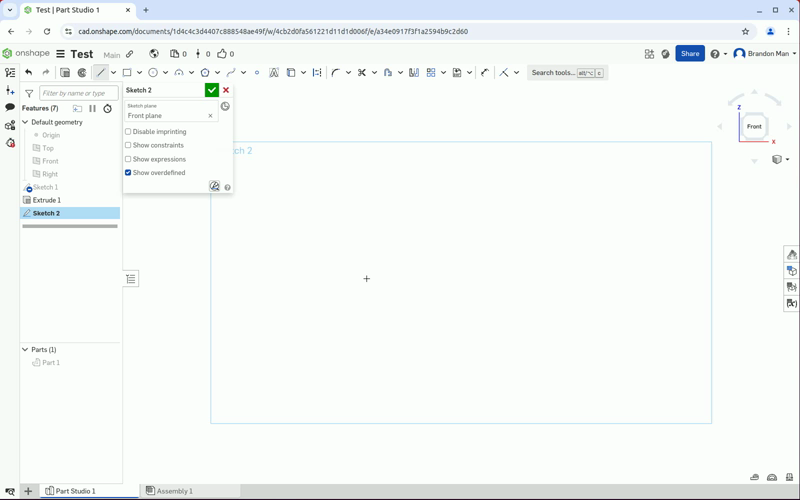
click(366, 278)
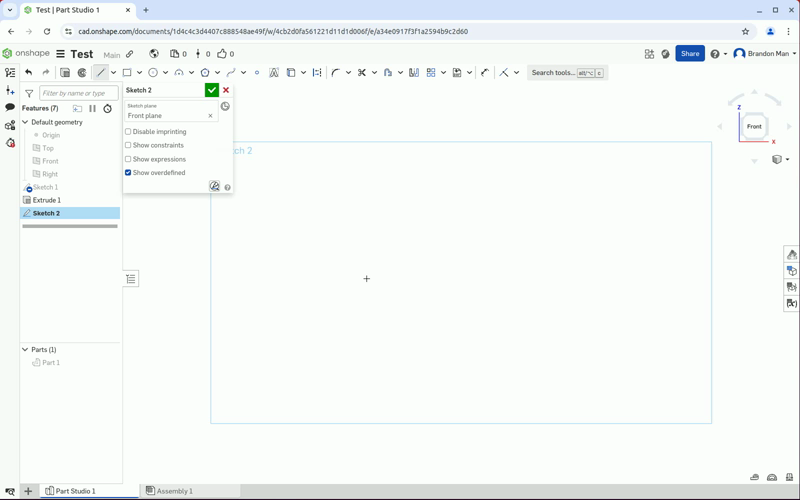
key_up(shift)
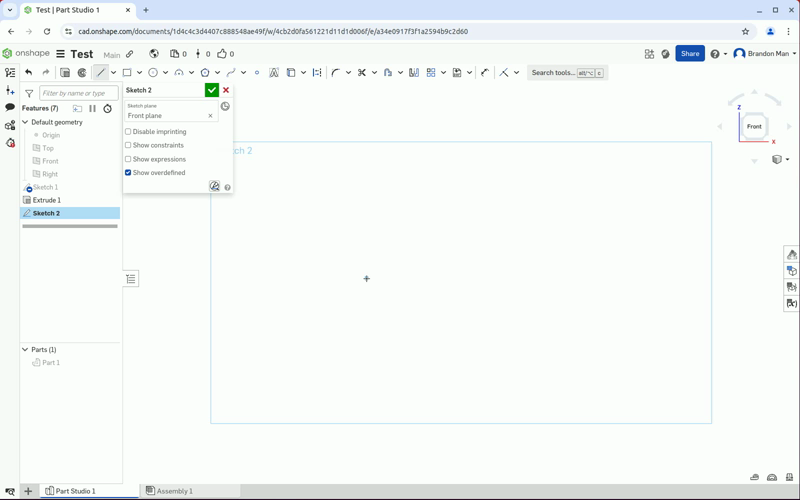
key_down(shift)
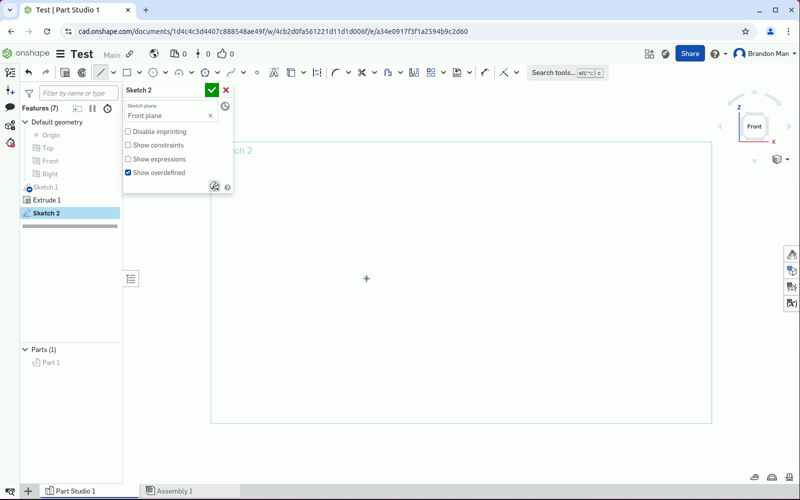
mouse_move(461, 278)
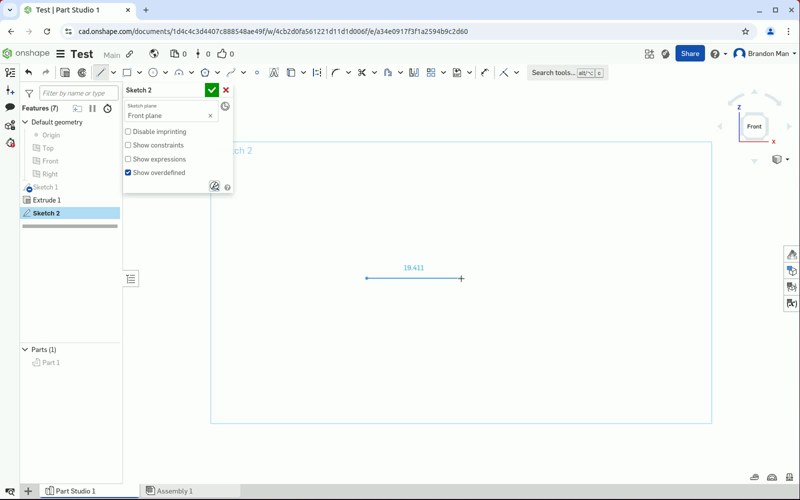
click(461, 278)
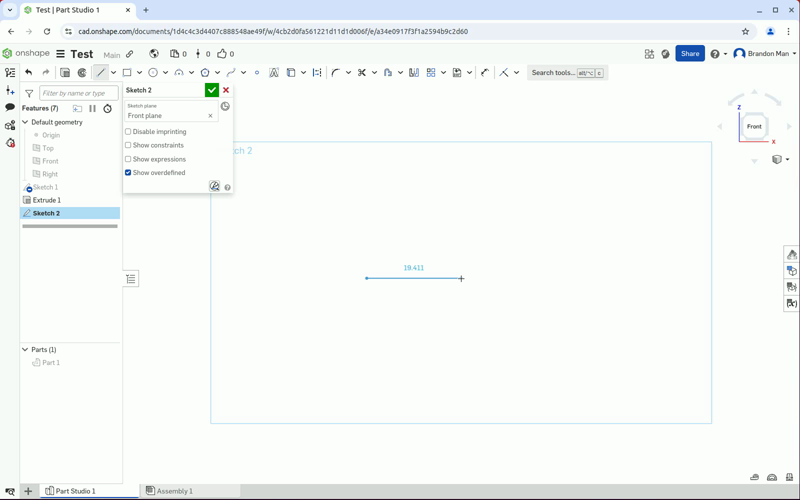
key_up(shift)
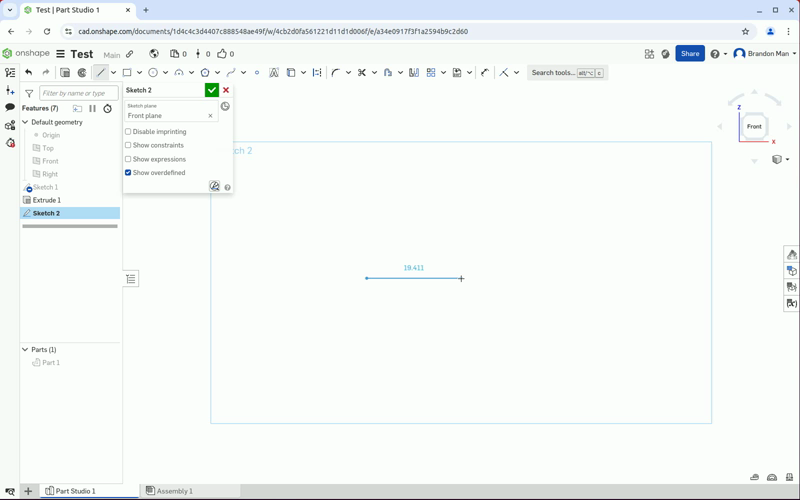
key_down(shift)
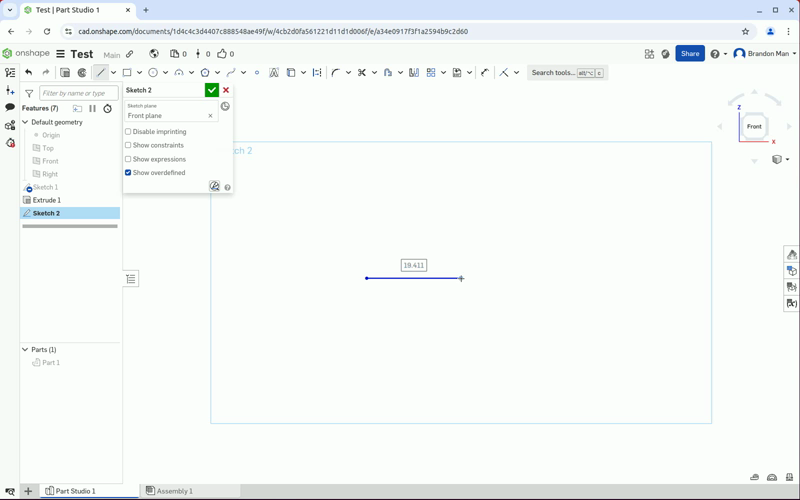
mouse_move(461, 184)
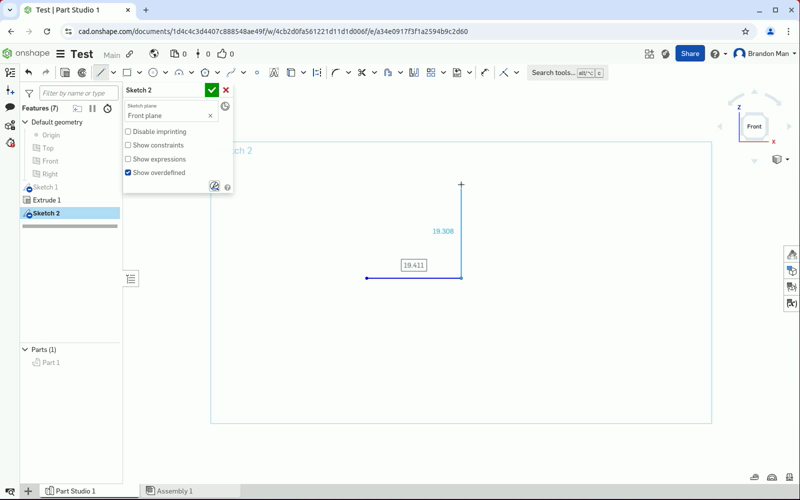
click(461, 184)
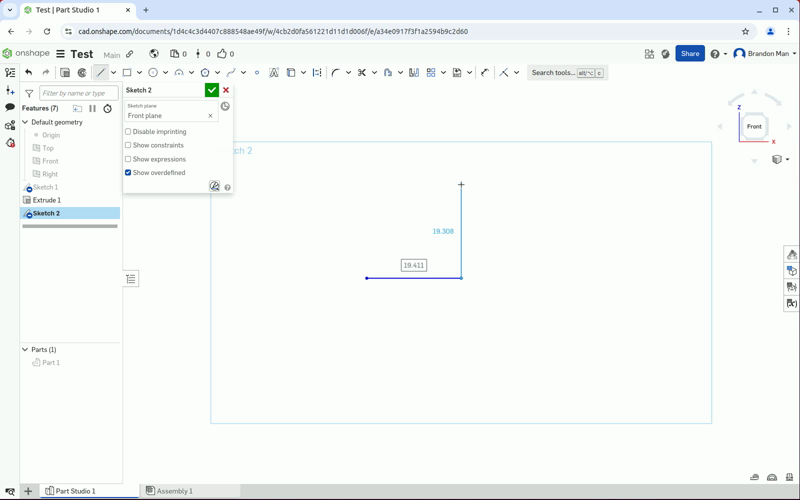
key_up(shift)
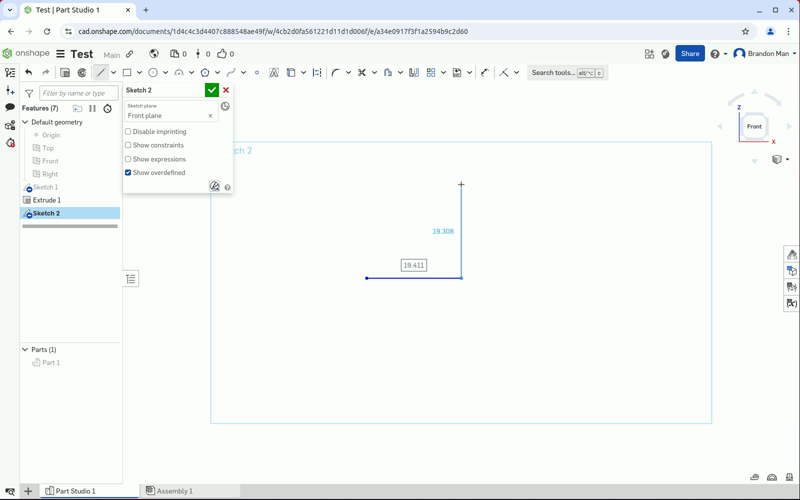
key_down(shift)
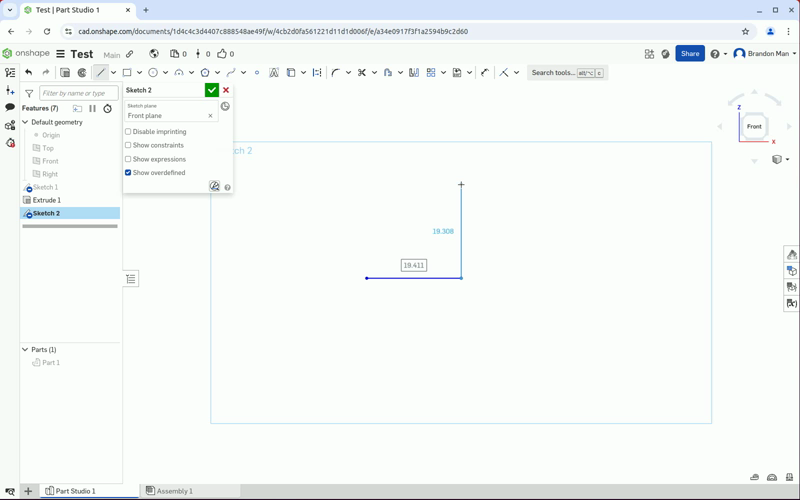
mouse_move(366, 184)
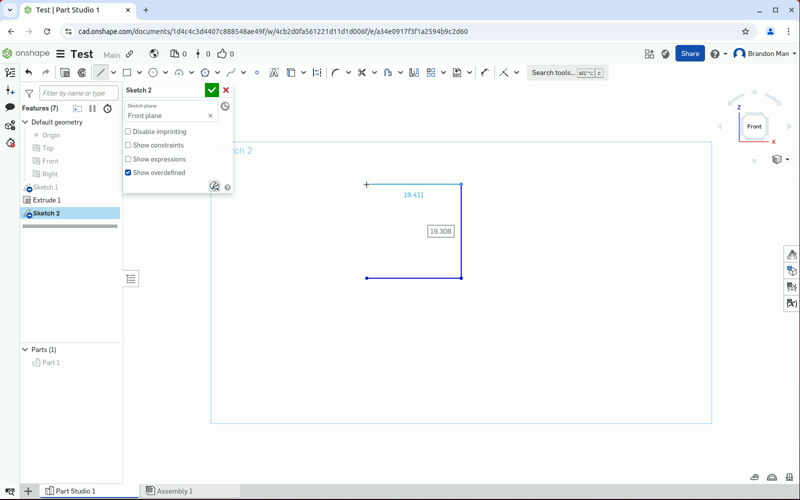
click(366, 184)
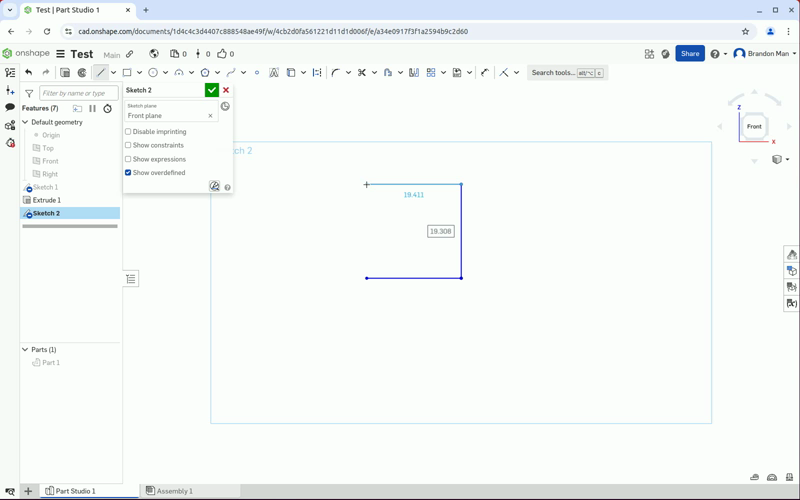
key_up(shift)
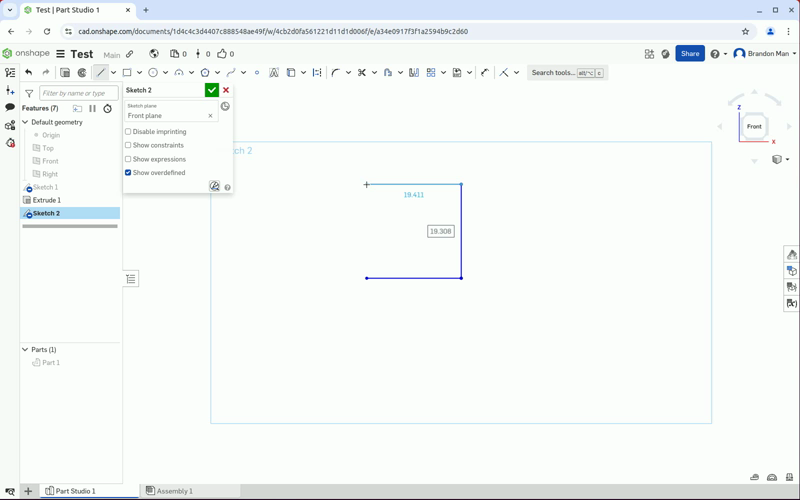
key_down(shift)
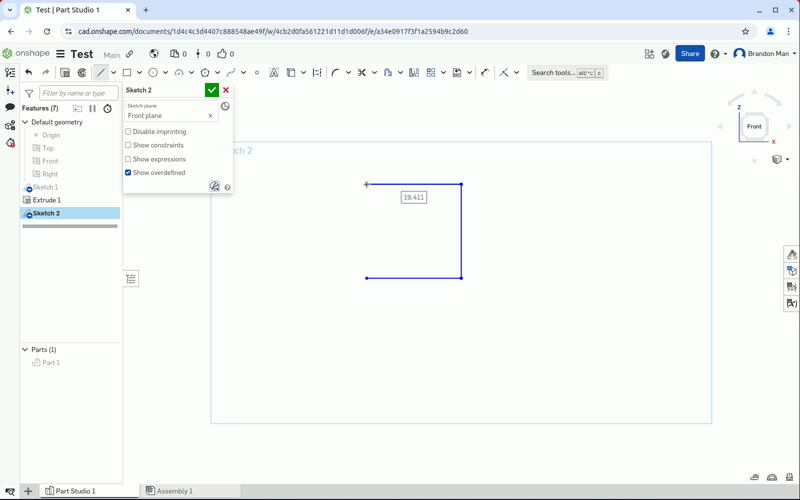
mouse_move(366, 278)
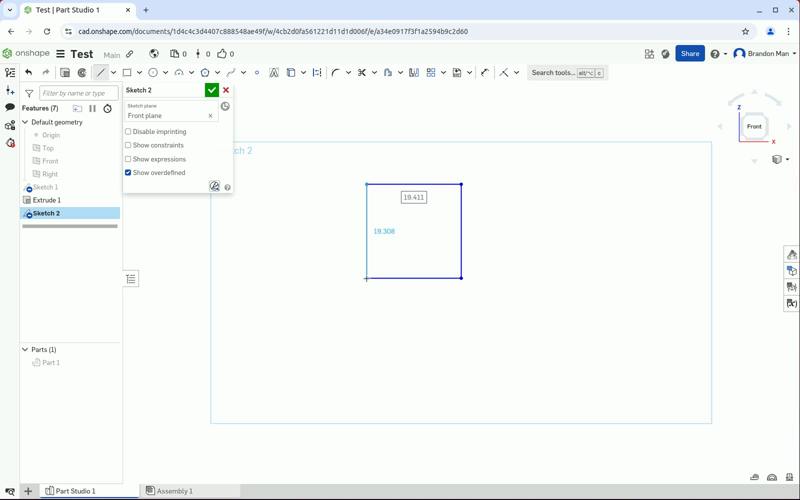
key_up(shift)
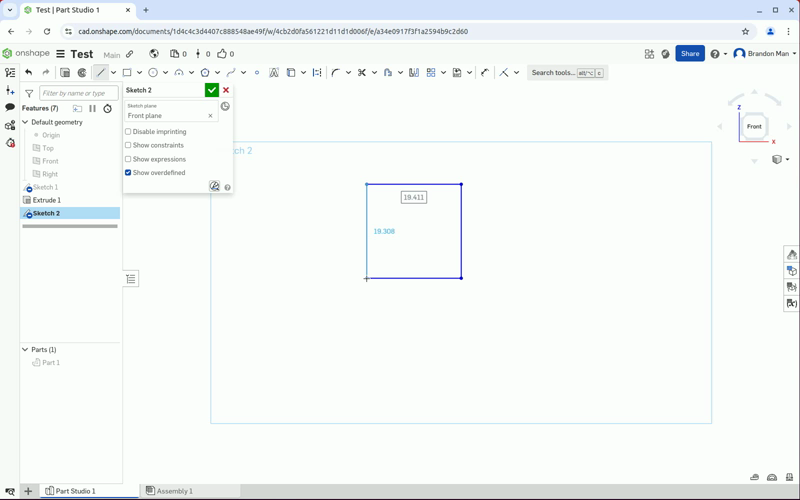
click(366, 278)
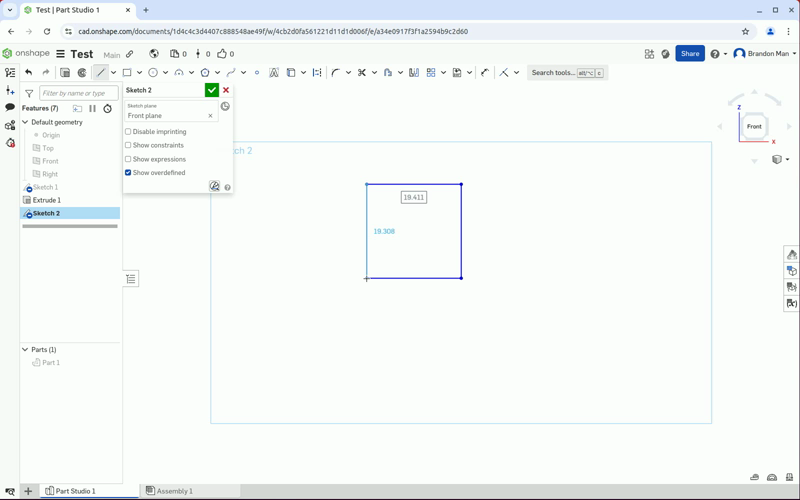
key(esc)
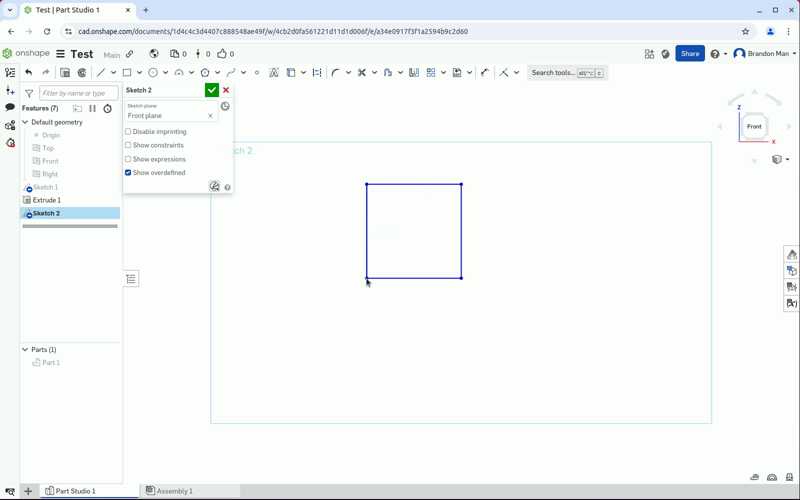
mouse_move(411, 217)
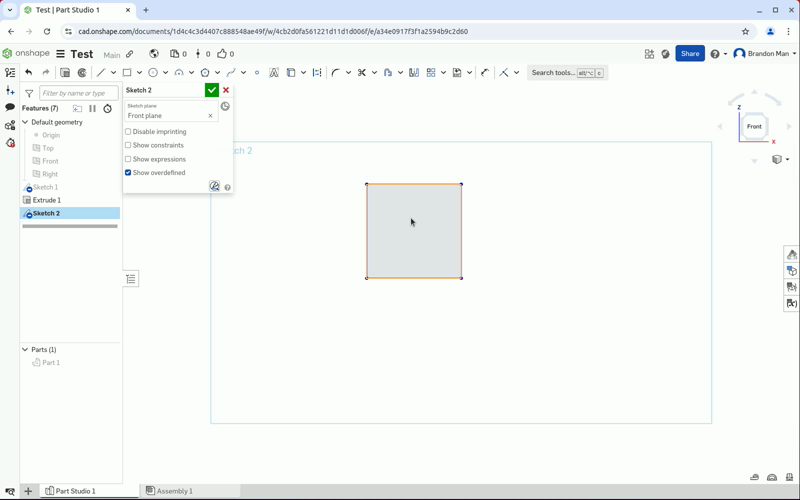
click(411, 217)
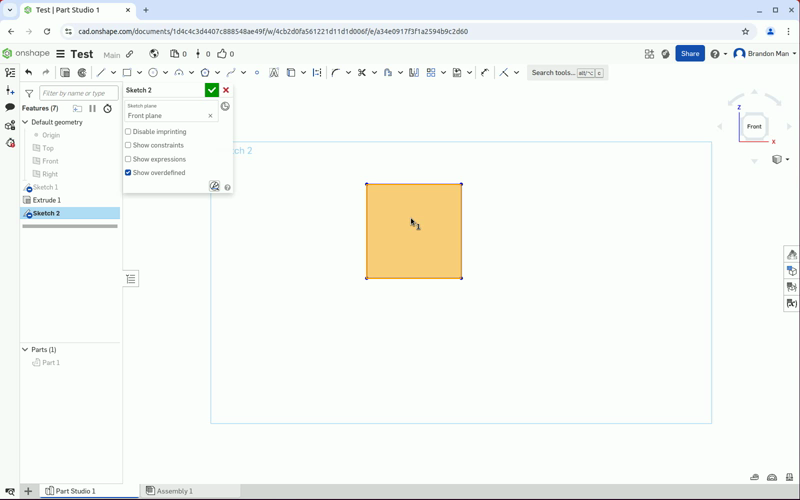
mouse_move(73, 352)
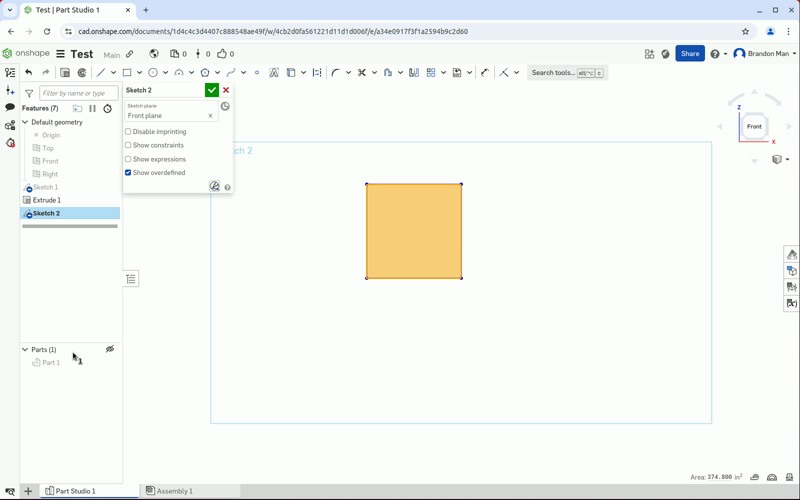
key(shift+y)
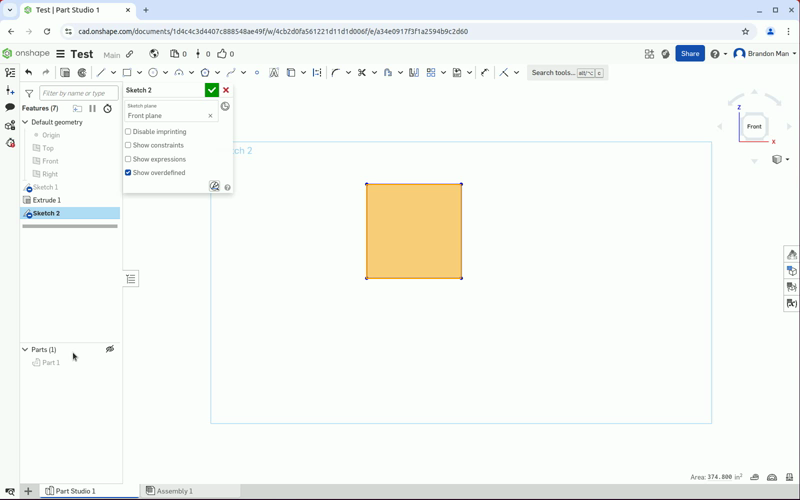
key(shift+e)
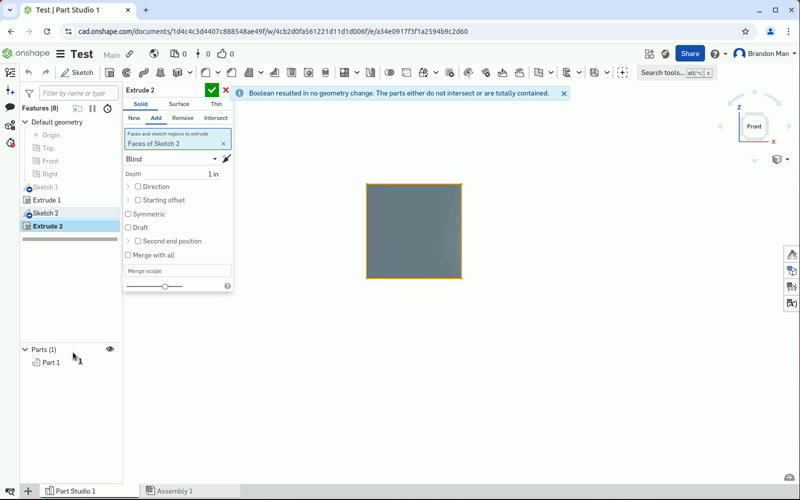
mouse_move(143, 106)
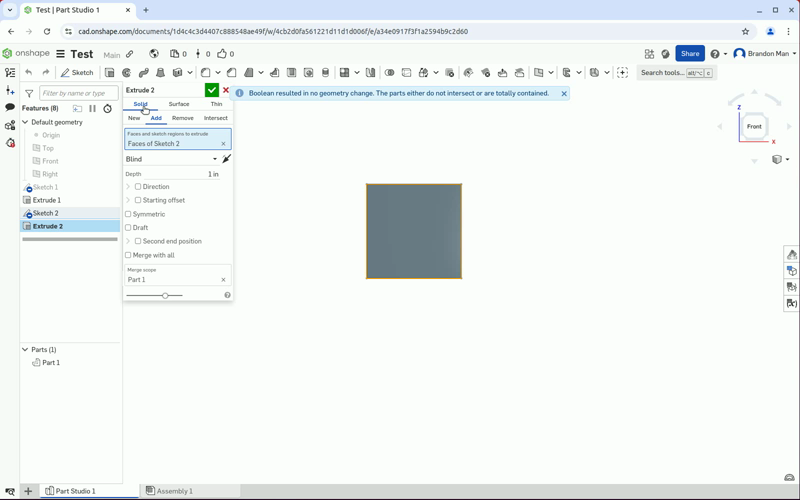
click(143, 106)
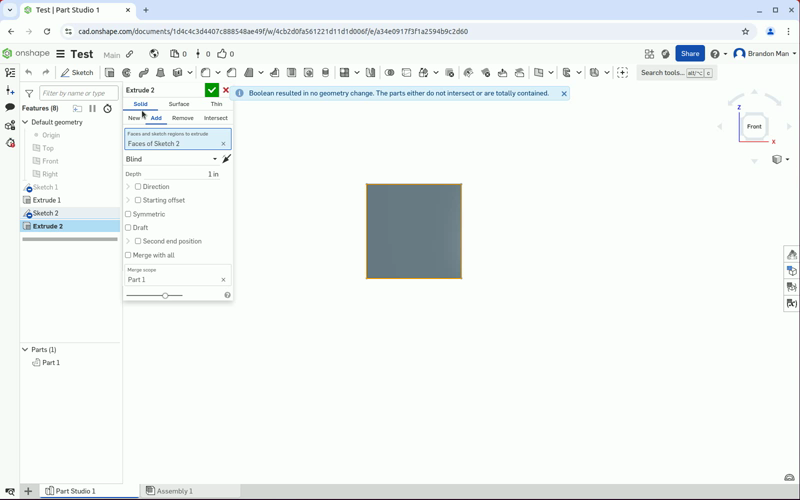
mouse_move(137, 120)
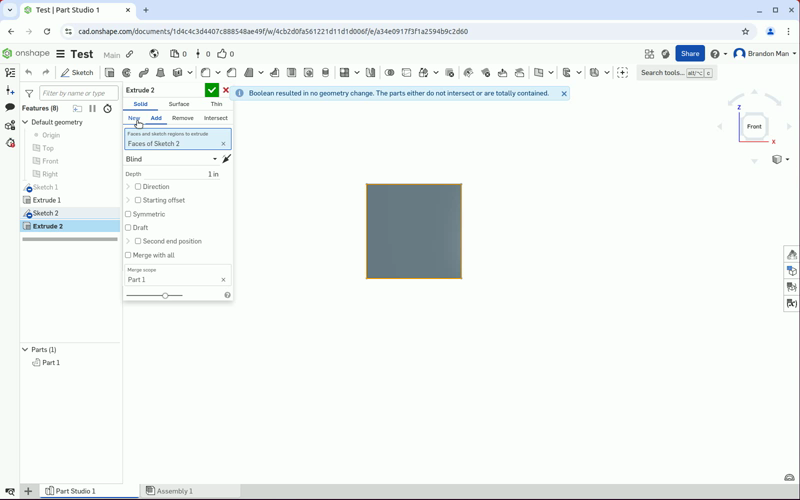
click(137, 120)
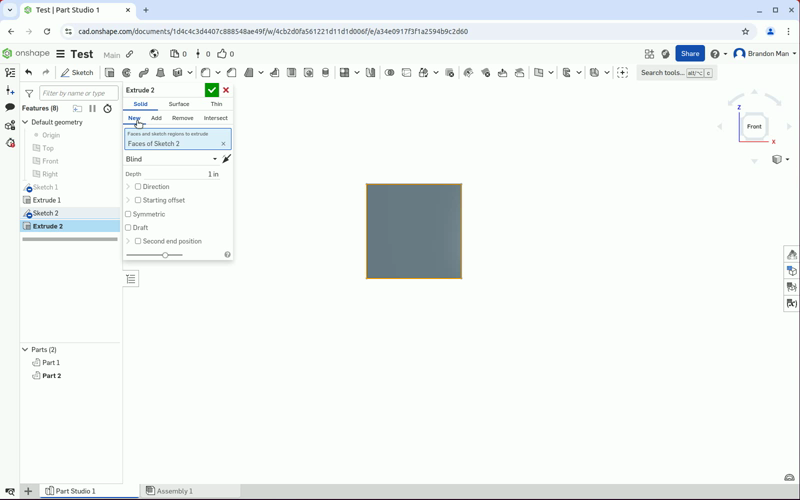
key(tab, 4)
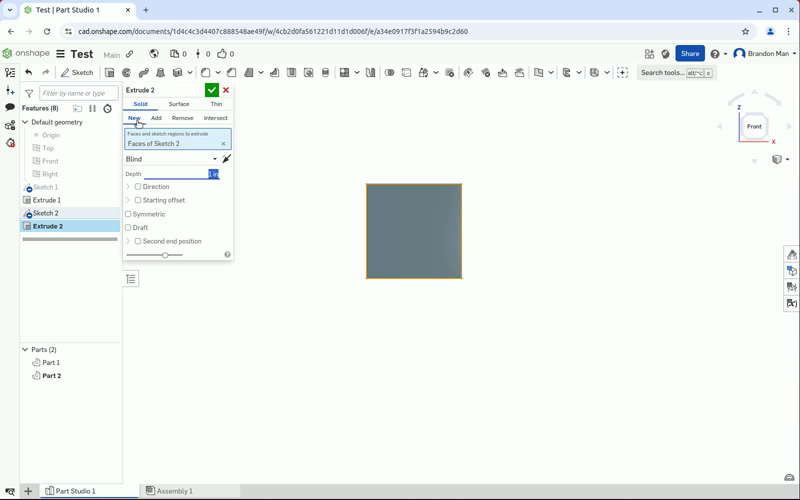
text(19.257)
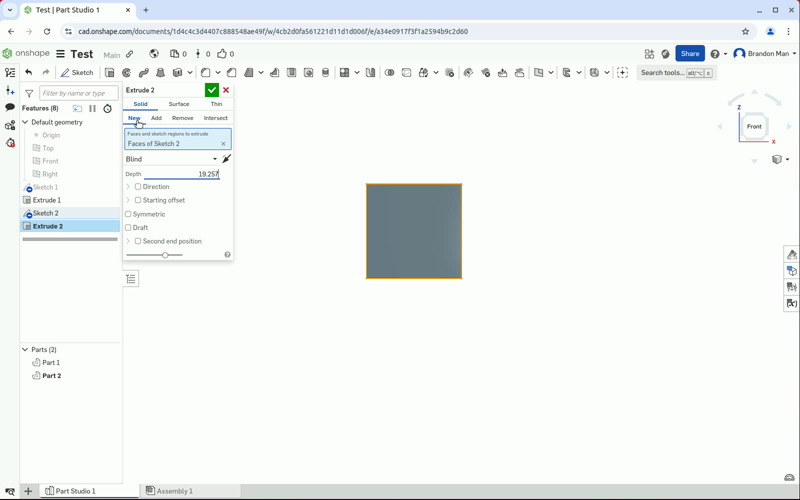
key(enter)
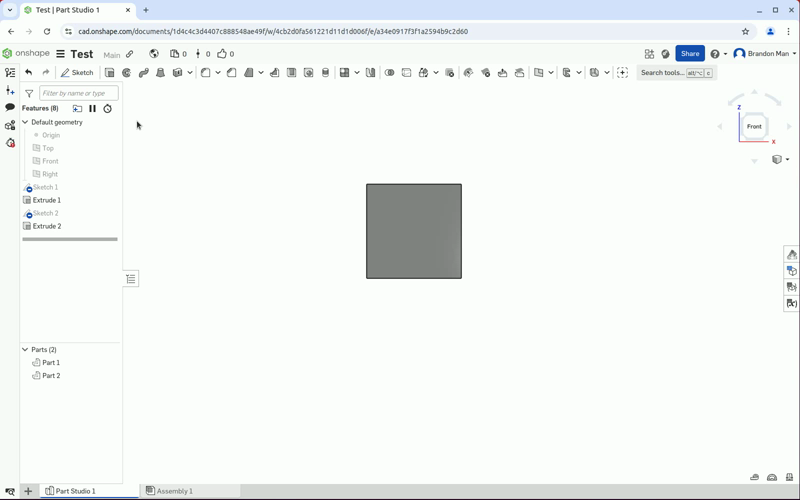
key(shift+h)
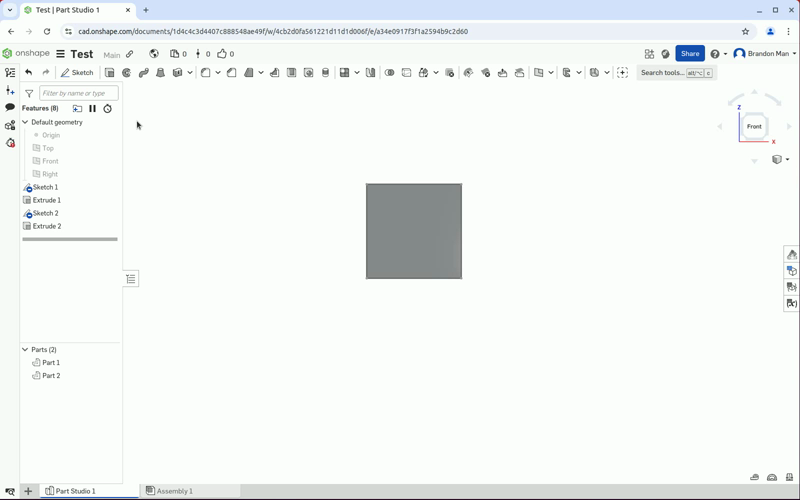
key(shift+h)
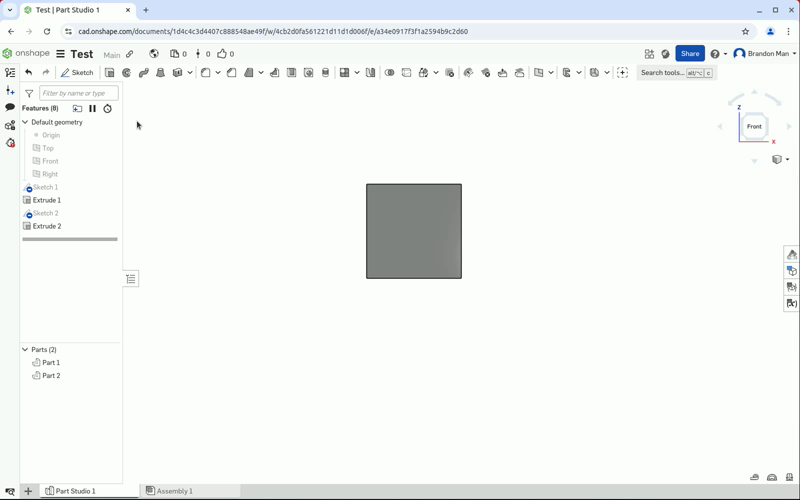
mouse_move(73, 189)
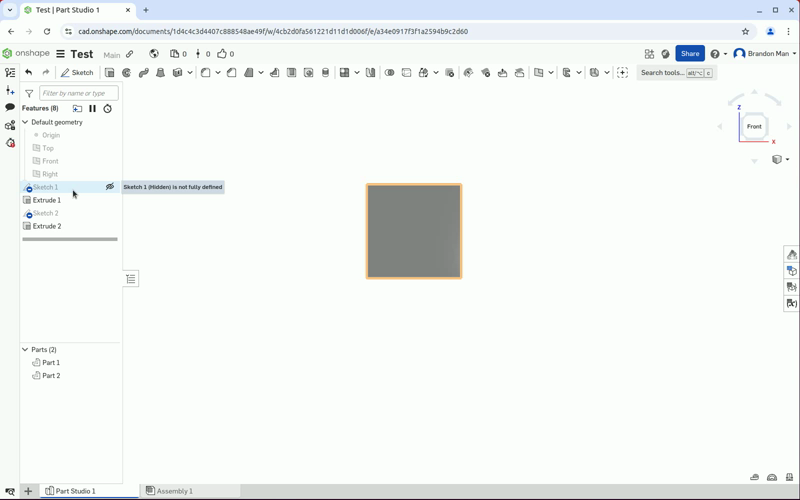
click(73, 189)
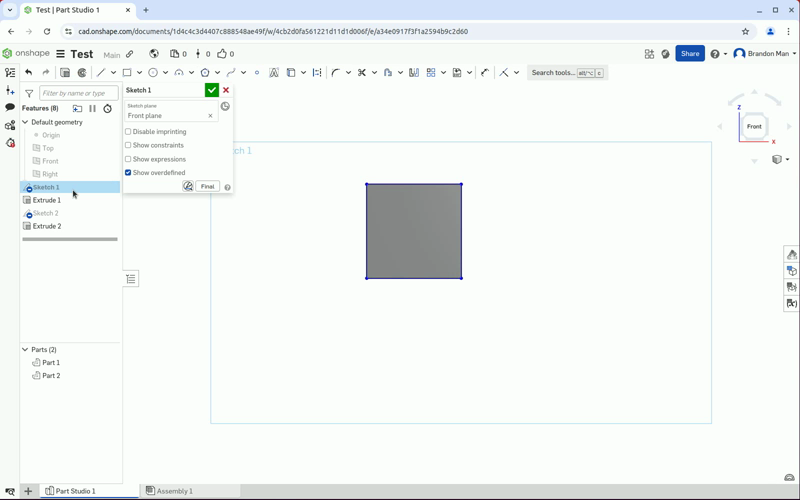
mouse_move(229, 92)
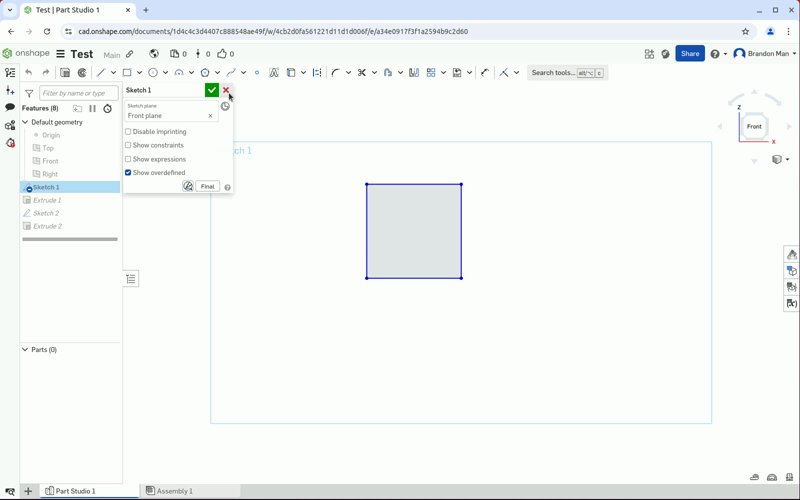
click(229, 92)
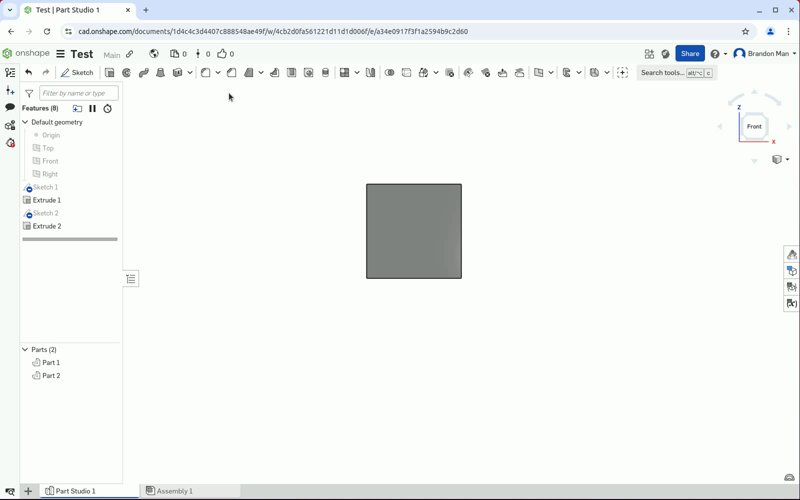
mouse_move(541, 75)
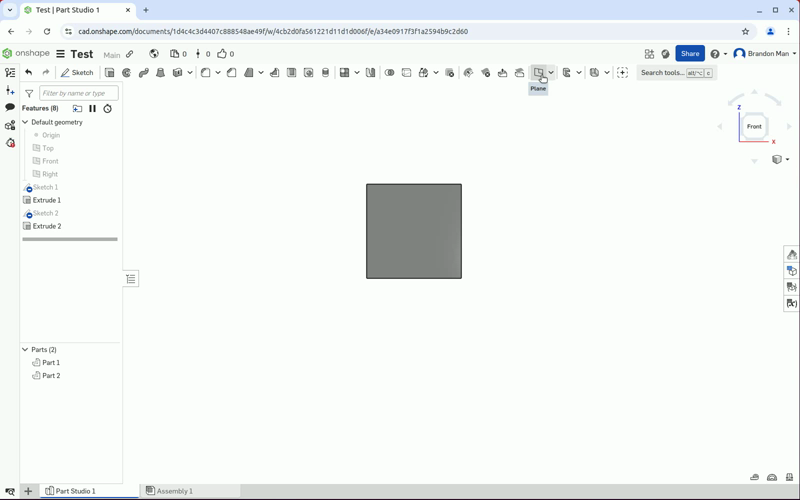
click(541, 75)
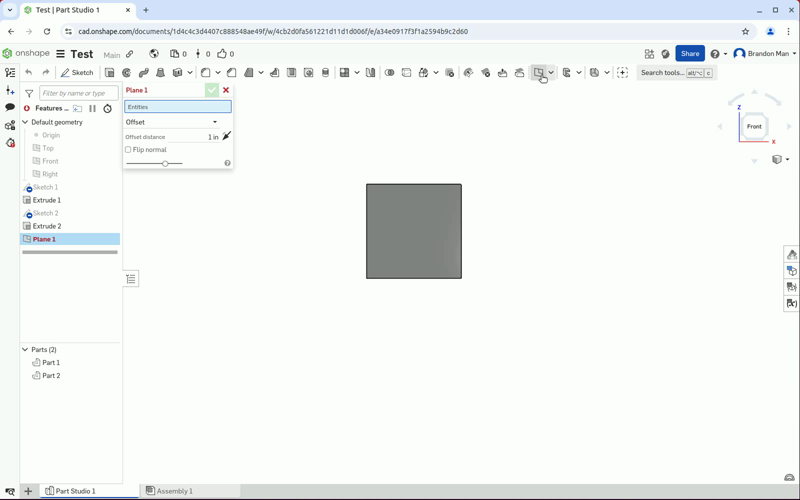
mouse_move(73, 163)
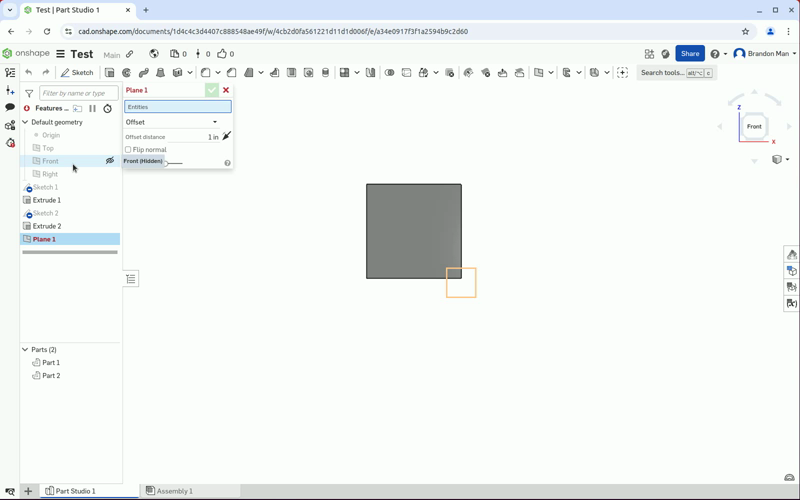
click(73, 163)
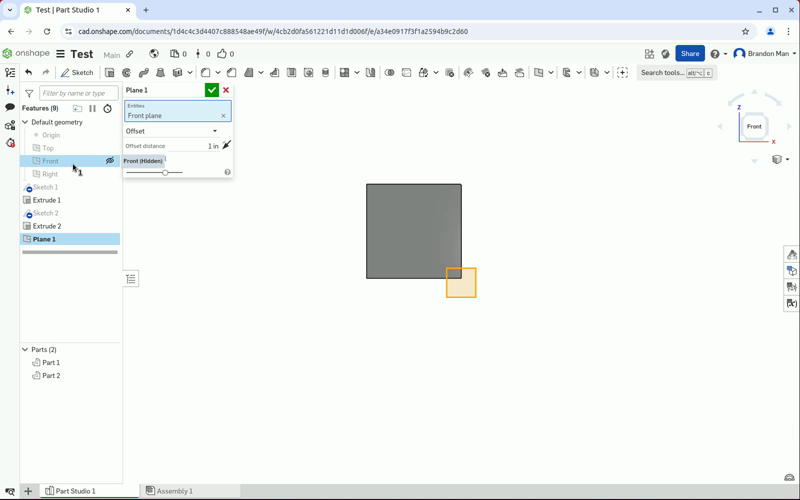
key(tab, 2)
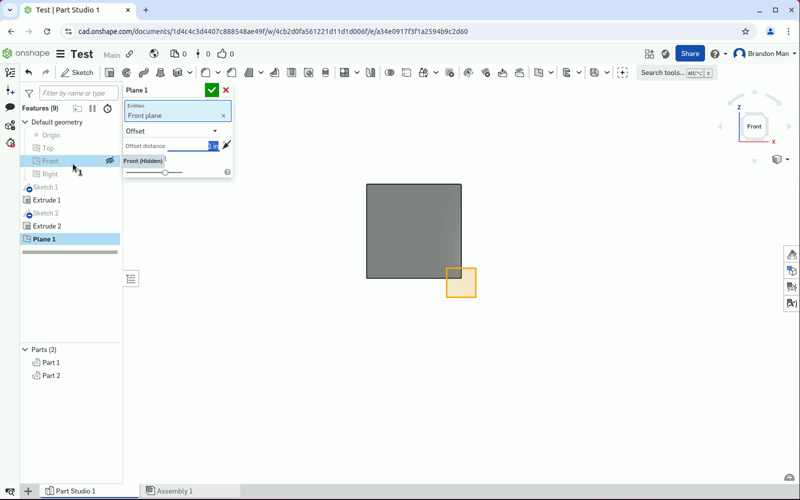
text(19.257)
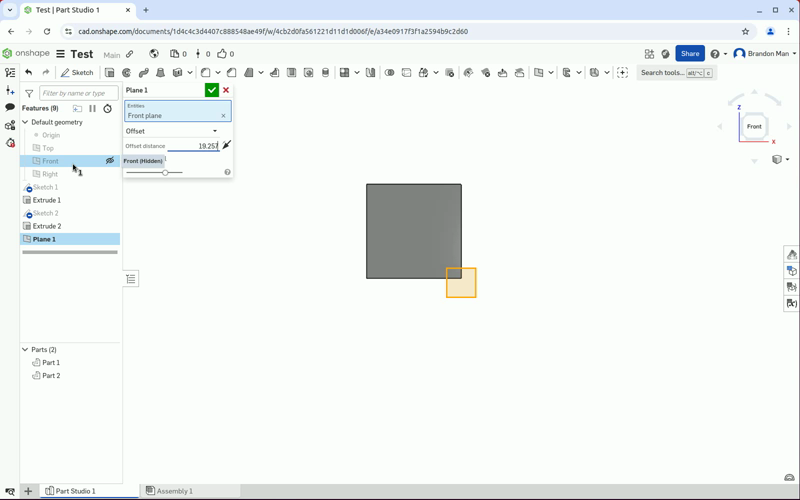
key(enter, 2)
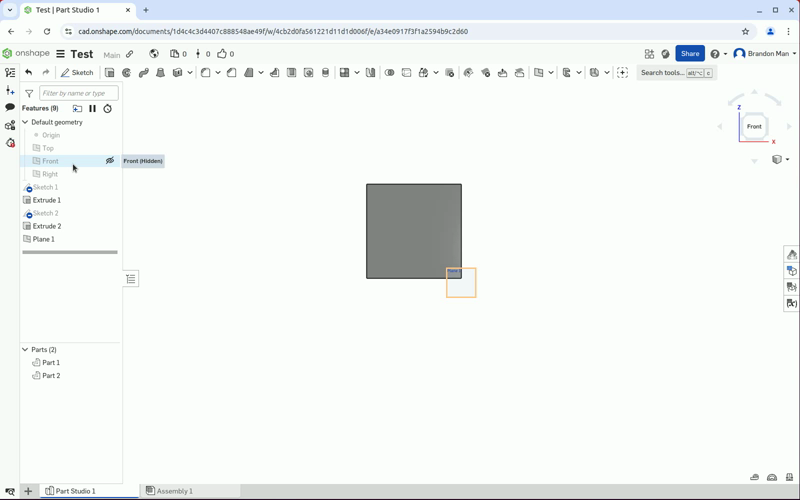
key(shift+s)
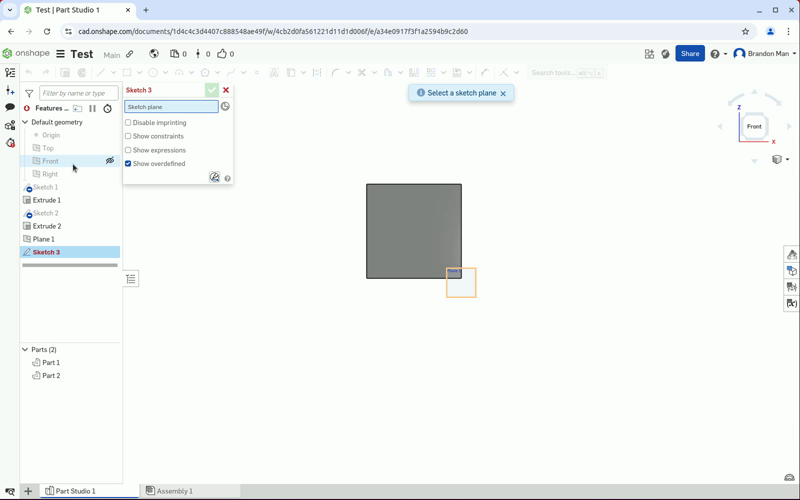
mouse_move(73, 241)
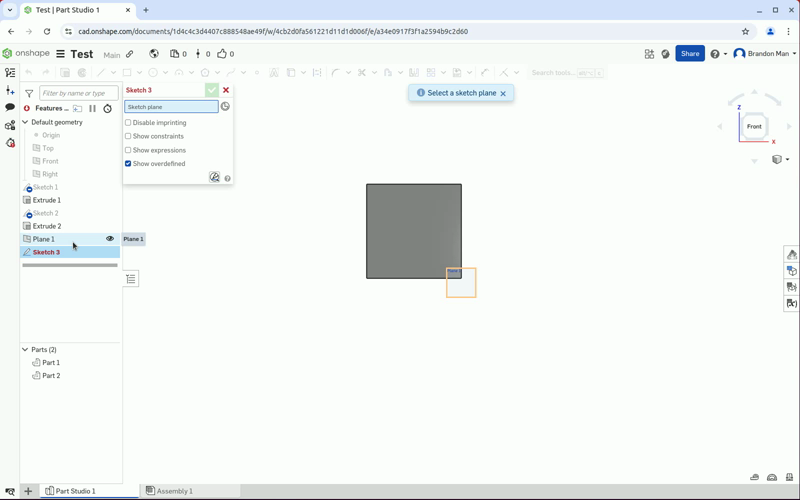
click(73, 241)
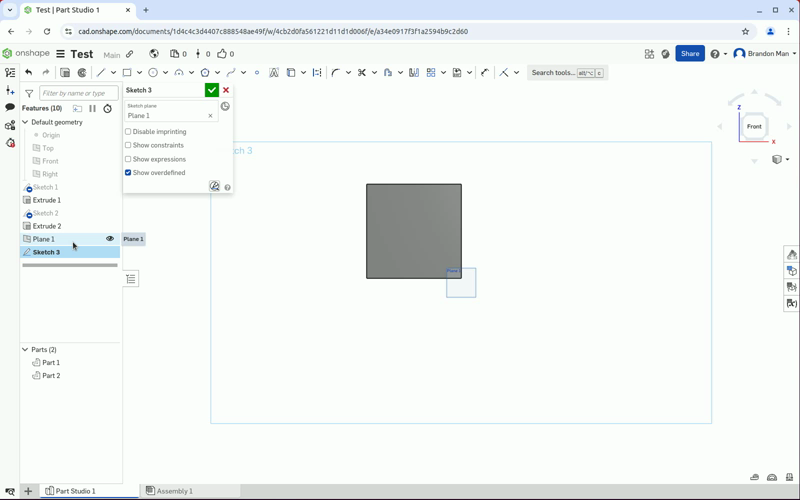
mouse_move(73, 352)
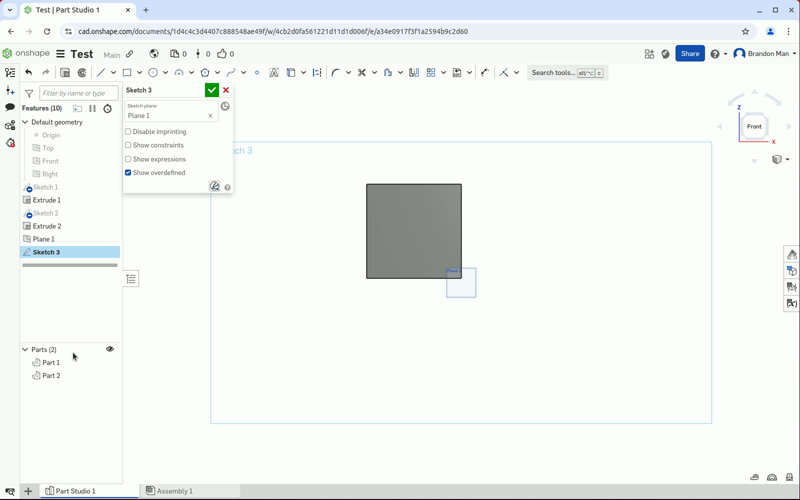
key(y)
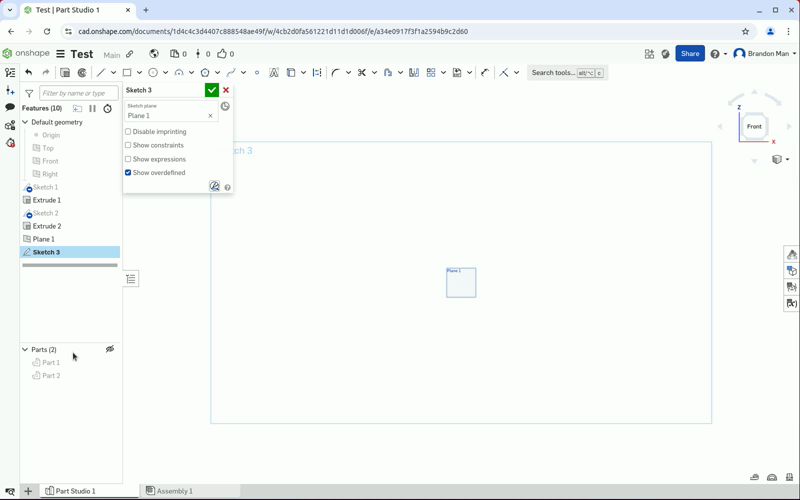
key(l)
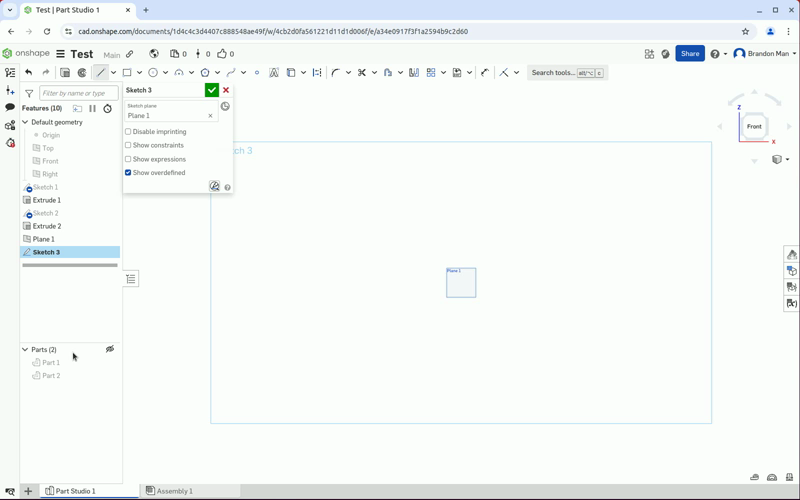
key_down(shift)
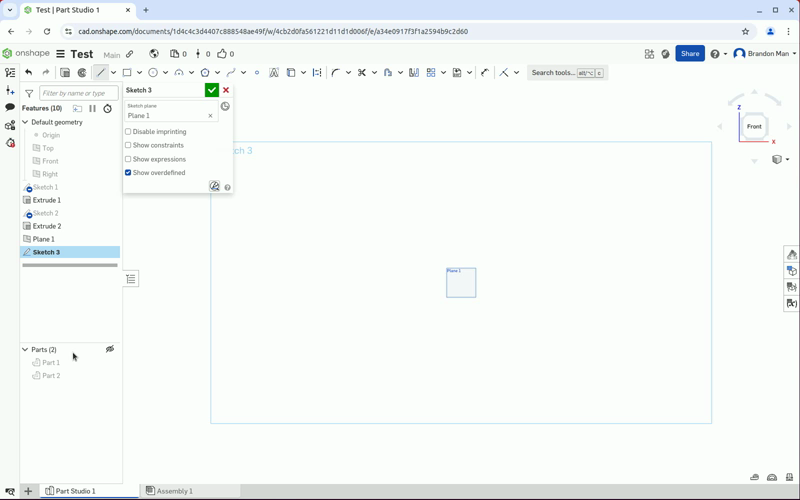
mouse_move(397, 249)
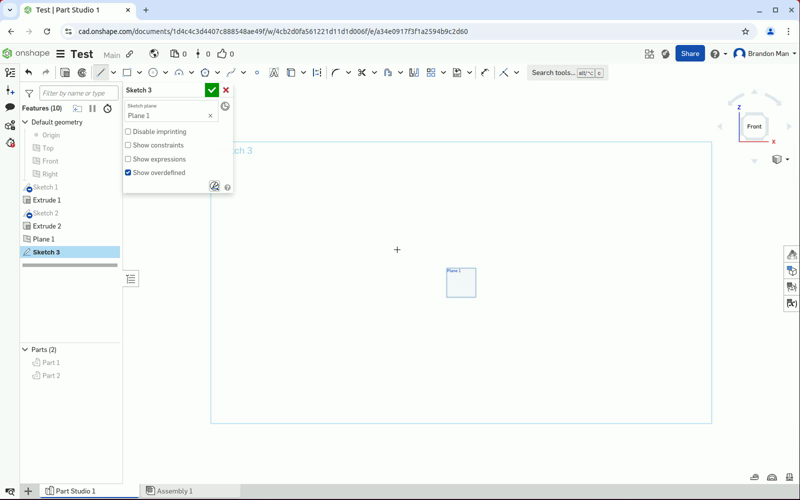
click(397, 249)
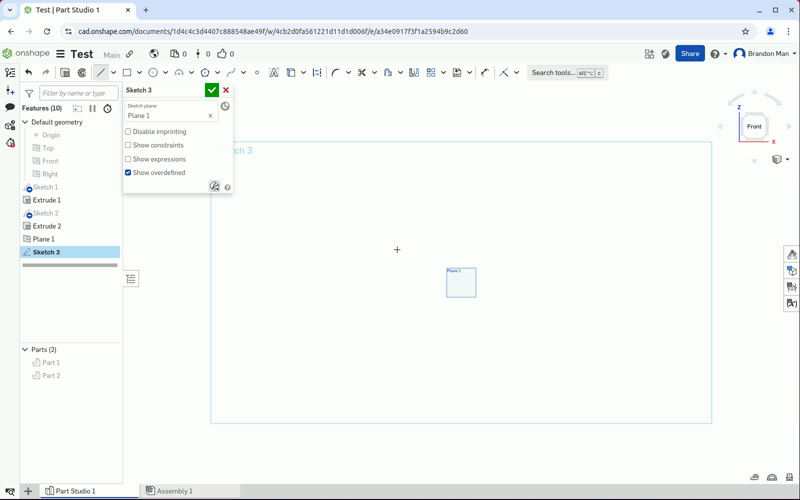
key_up(shift)
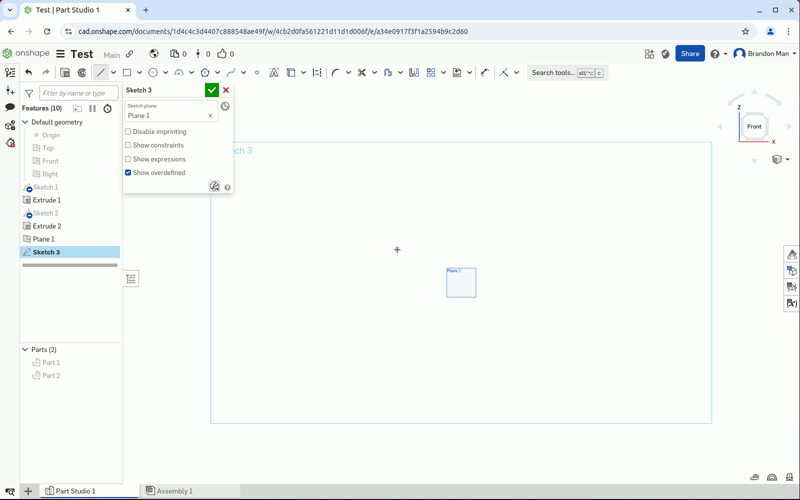
key_down(shift)
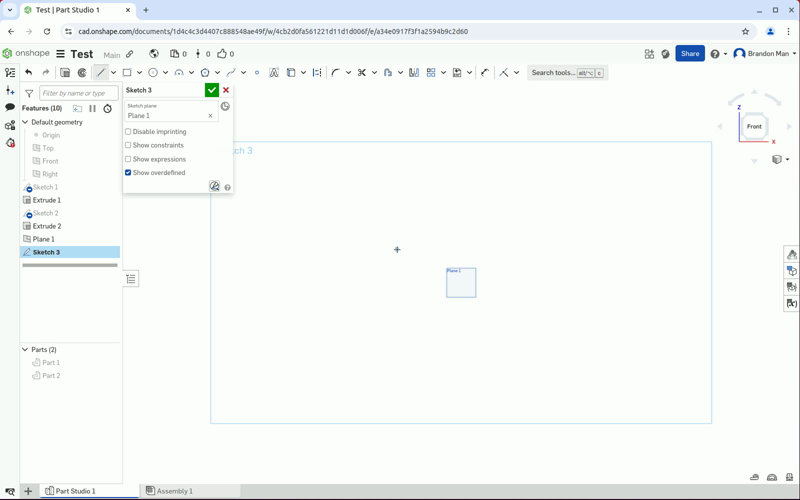
mouse_move(427, 249)
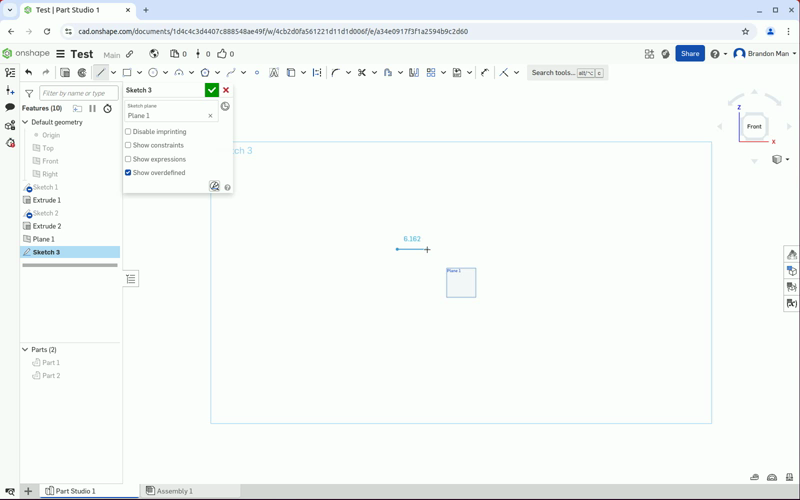
mouse_move(429, 249)
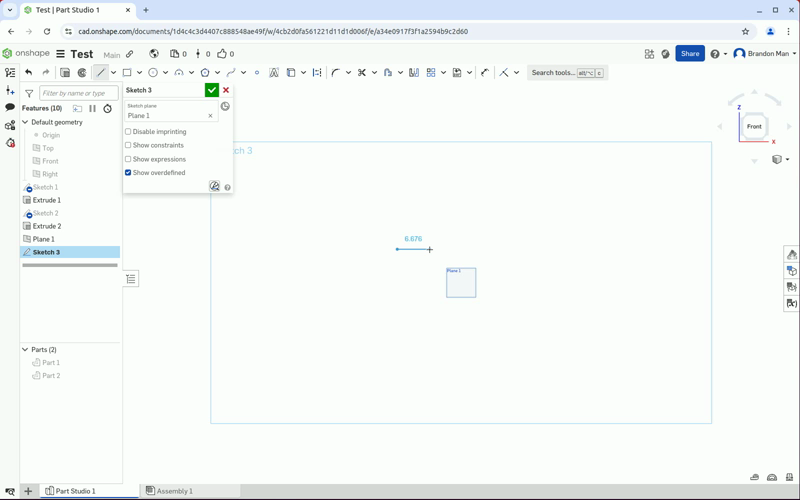
click(429, 249)
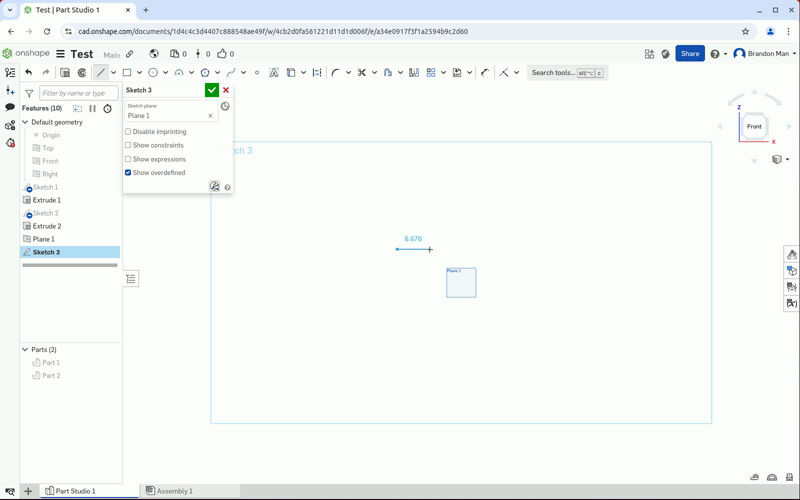
key_up(shift)
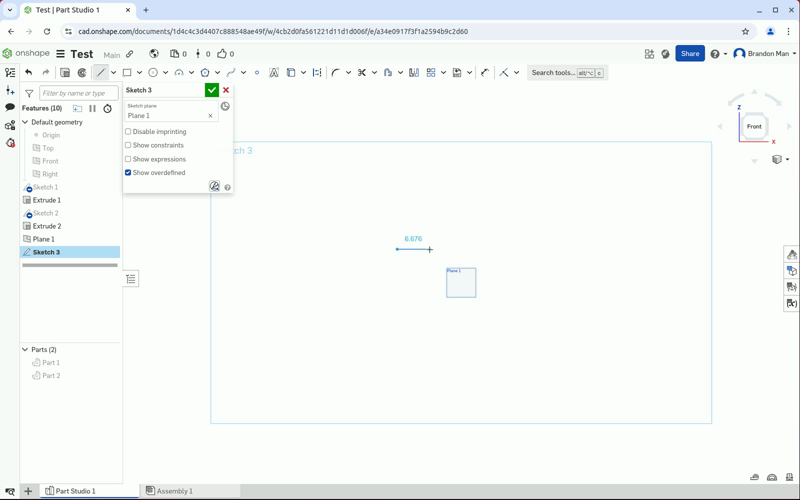
key_down(shift)
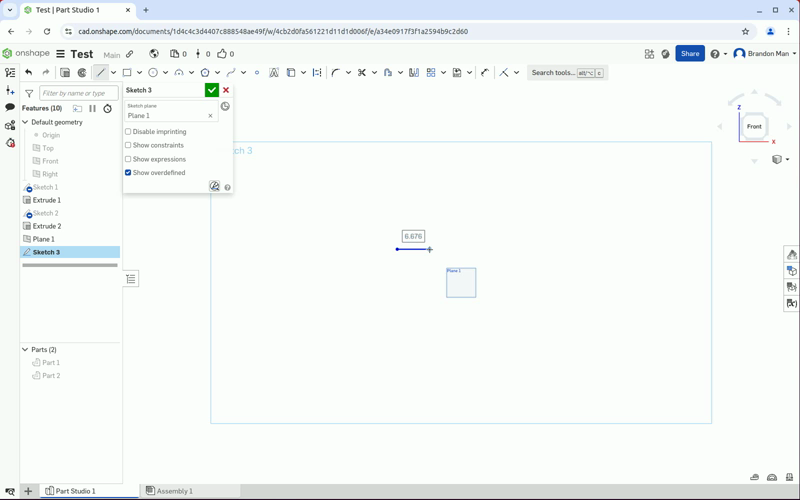
mouse_move(459, 249)
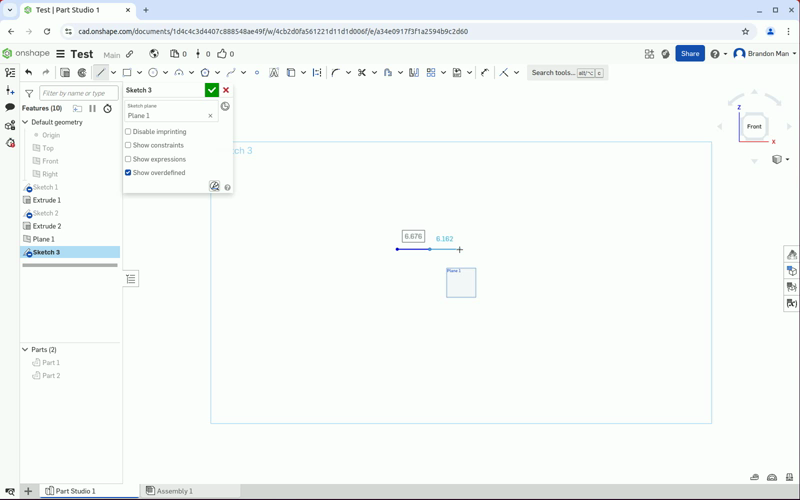
mouse_move(429, 216)
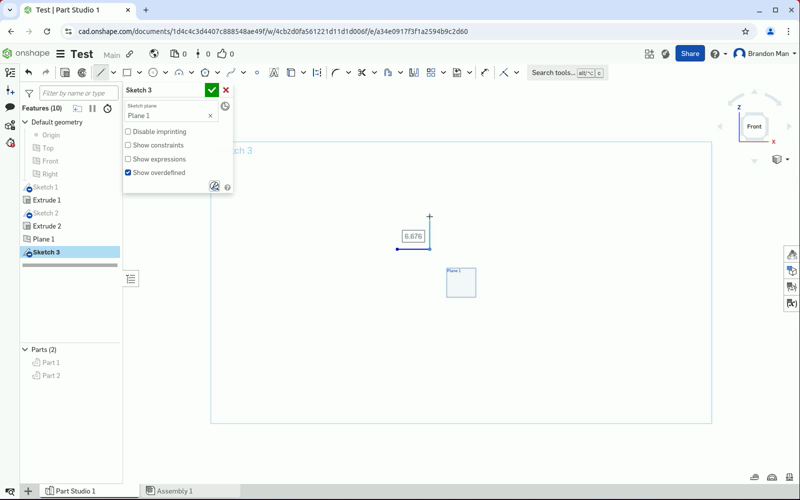
click(429, 216)
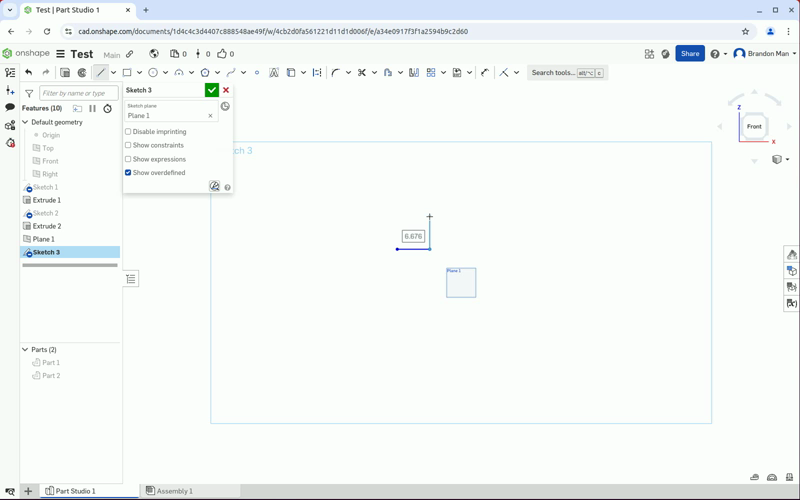
key_up(shift)
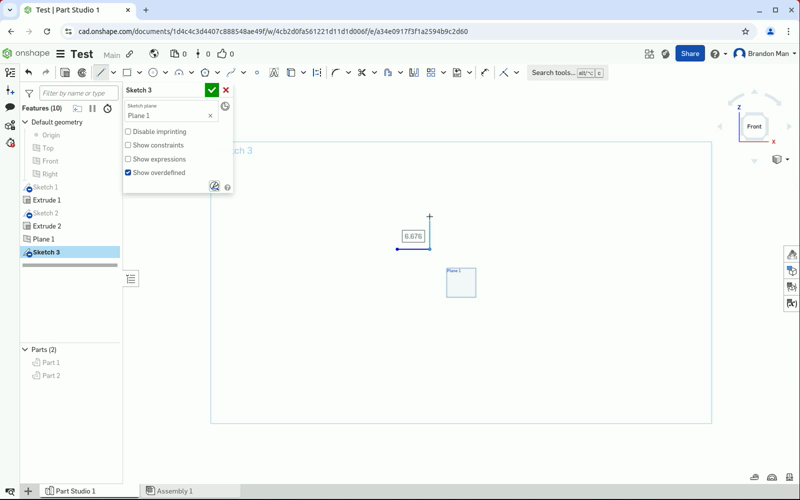
key_down(shift)
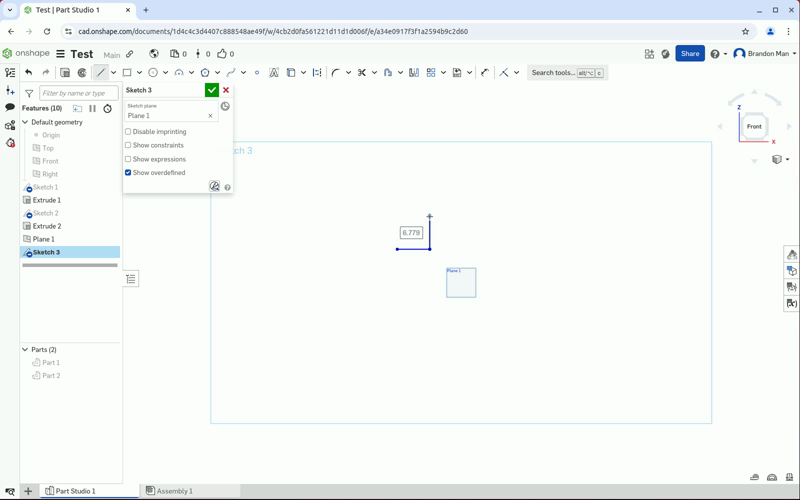
mouse_move(459, 216)
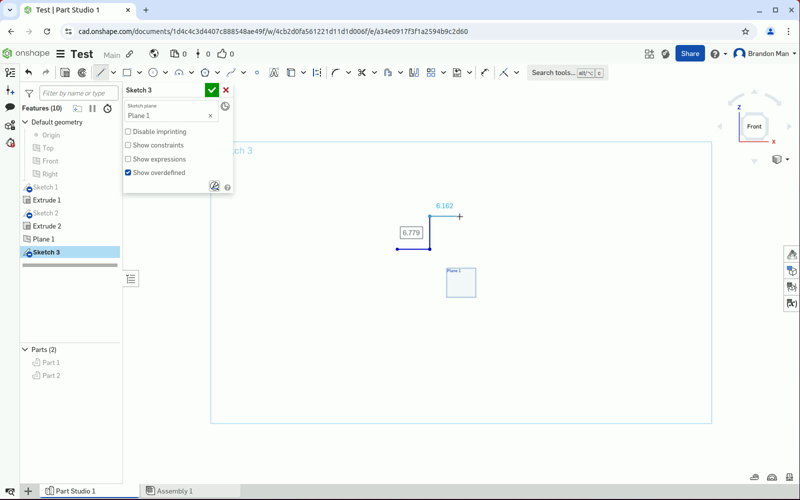
mouse_move(397, 216)
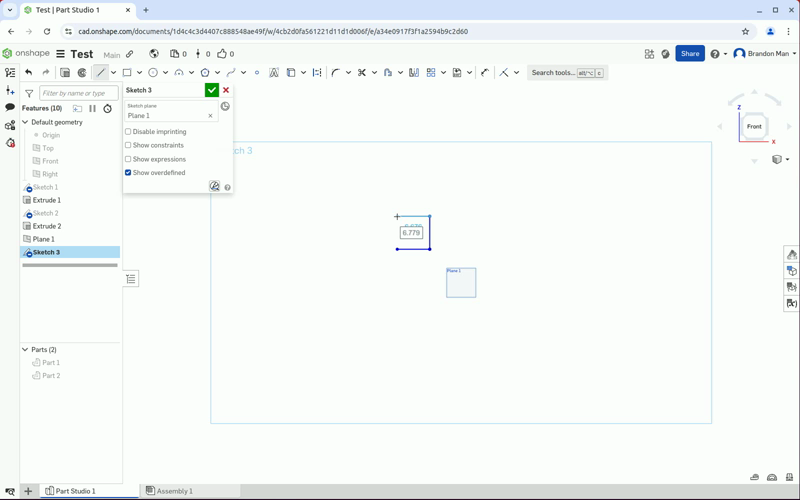
click(397, 216)
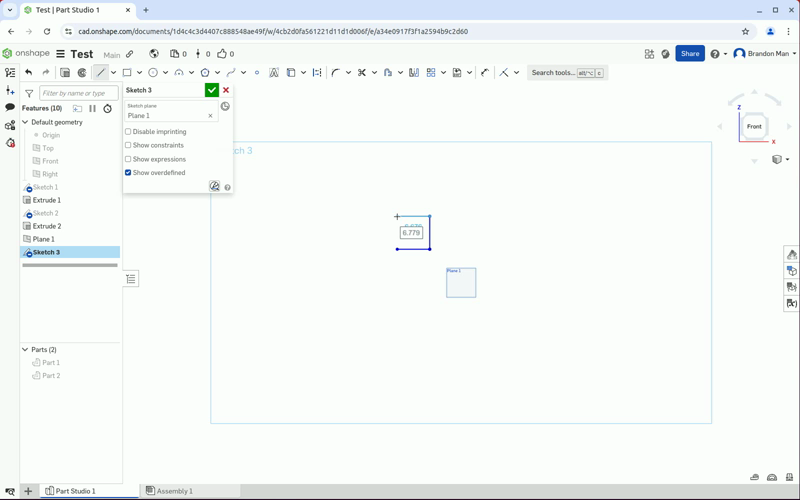
key_up(shift)
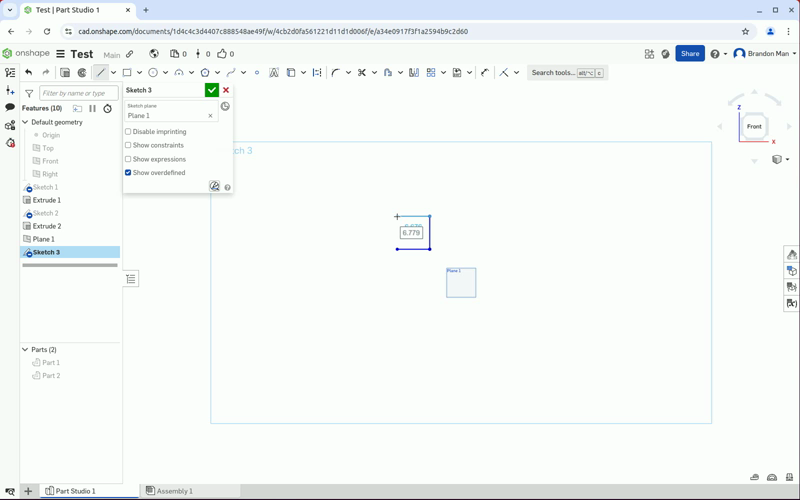
mouse_move(427, 216)
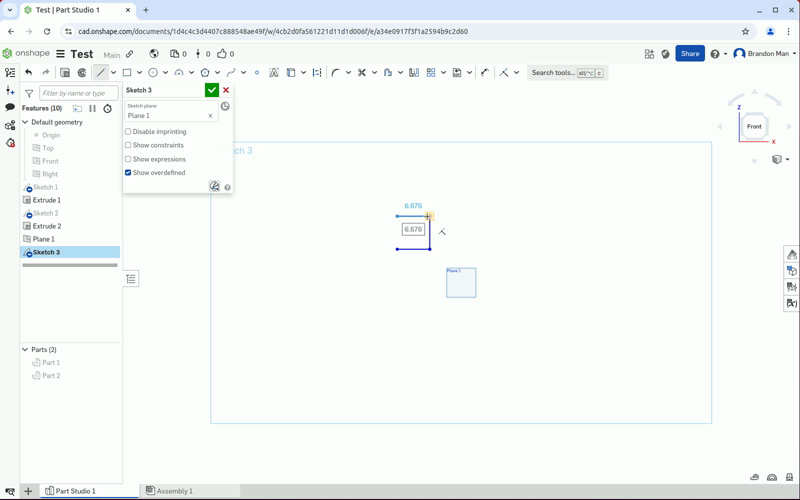
key_down(shift)
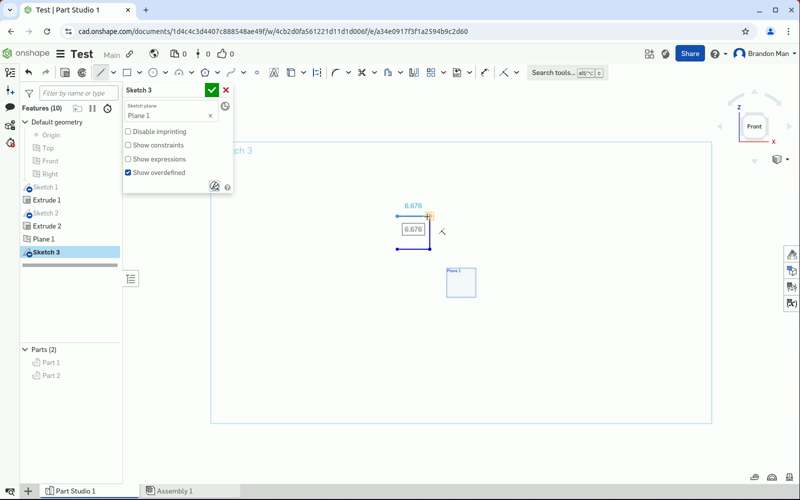
mouse_move(397, 249)
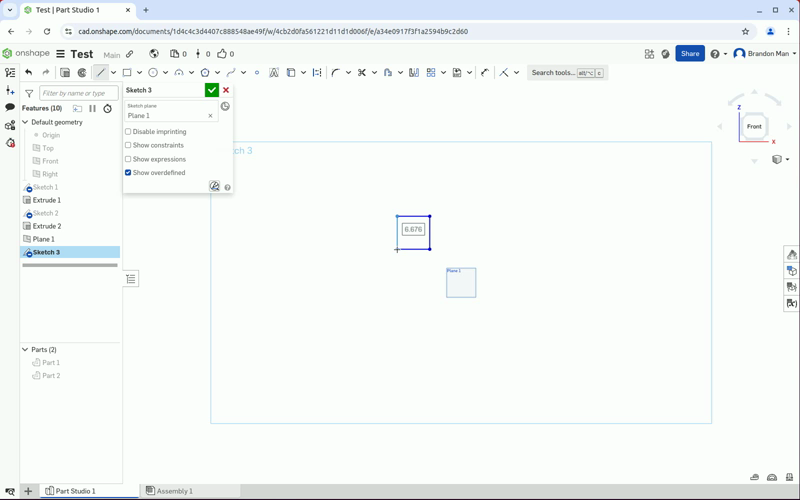
key_up(shift)
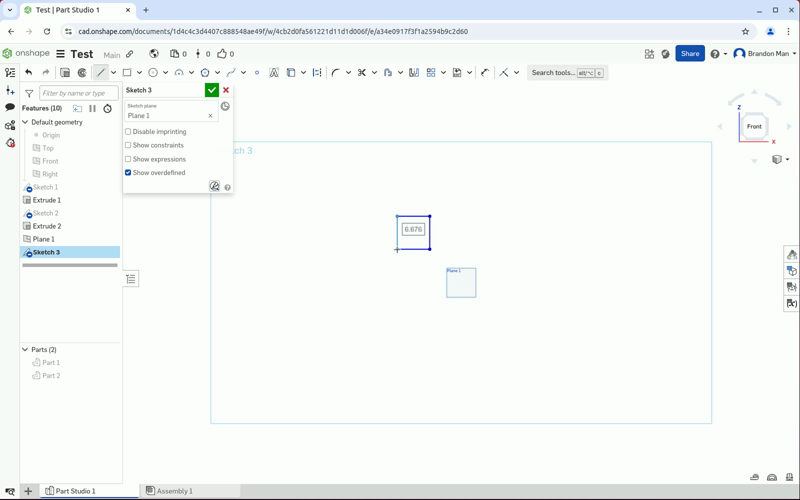
click(397, 249)
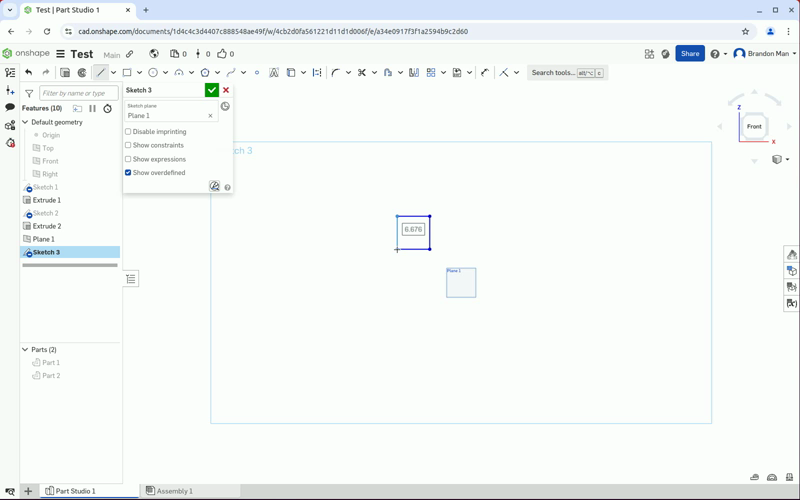
key(esc)
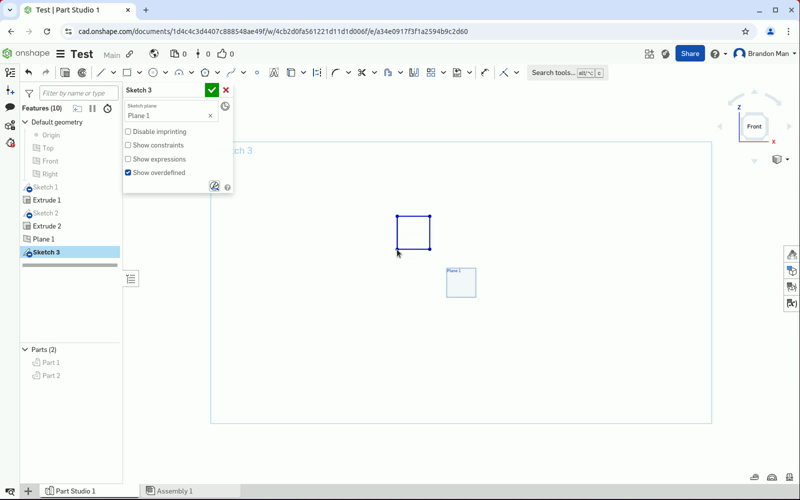
mouse_move(418, 239)
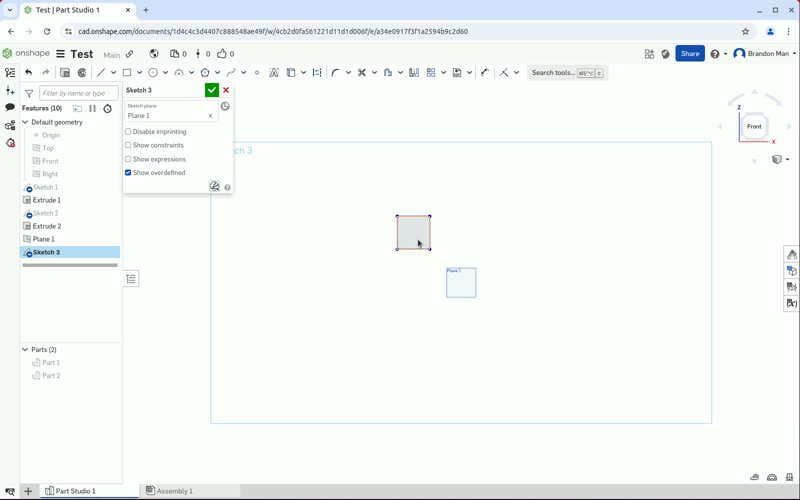
scroll(6)
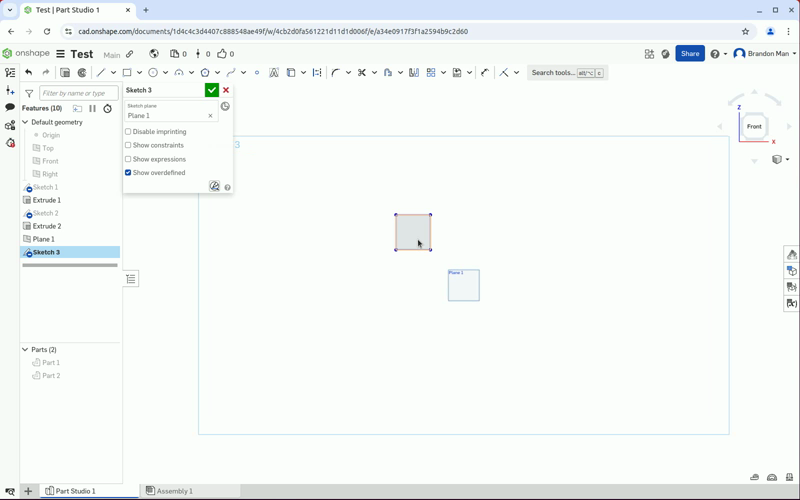
scroll(6)
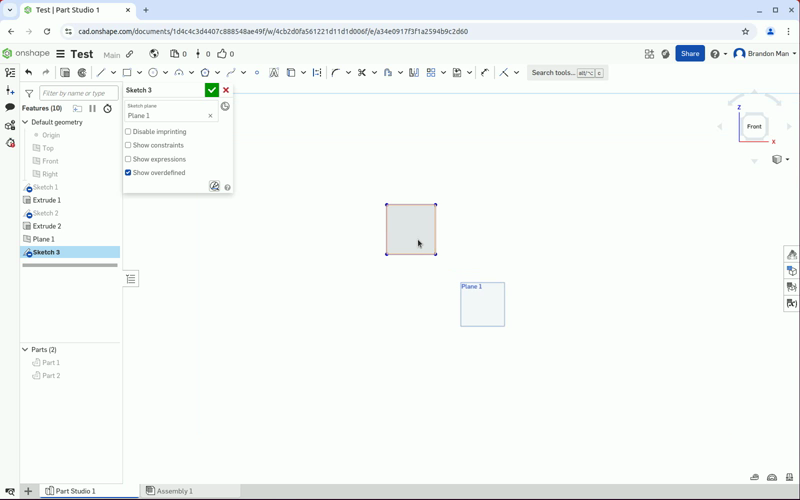
scroll(6)
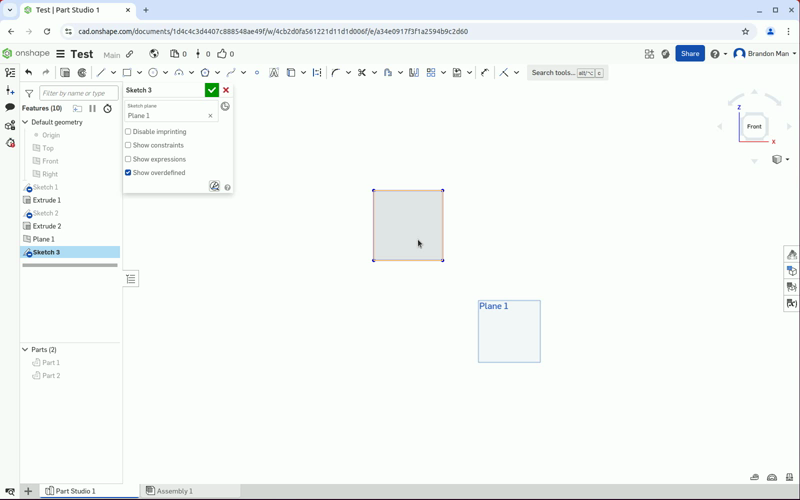
scroll(6)
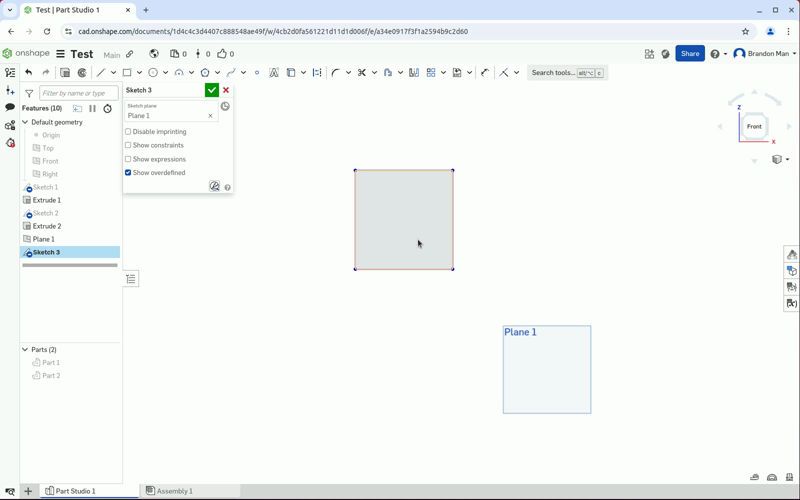
scroll(6)
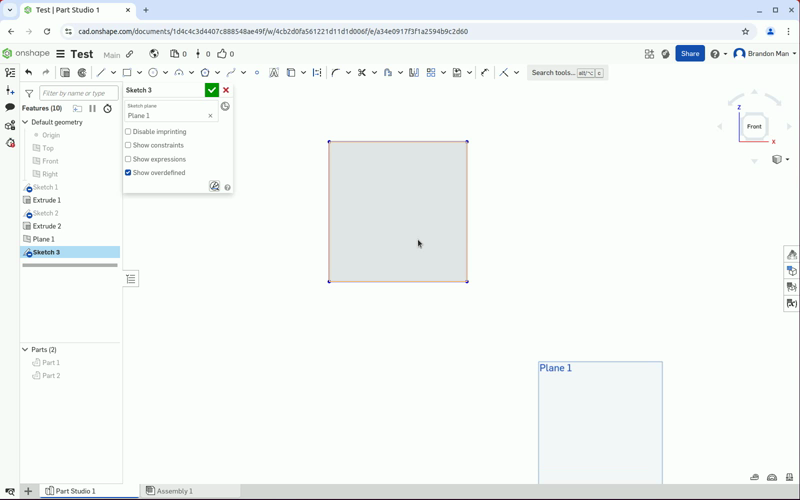
scroll(6)
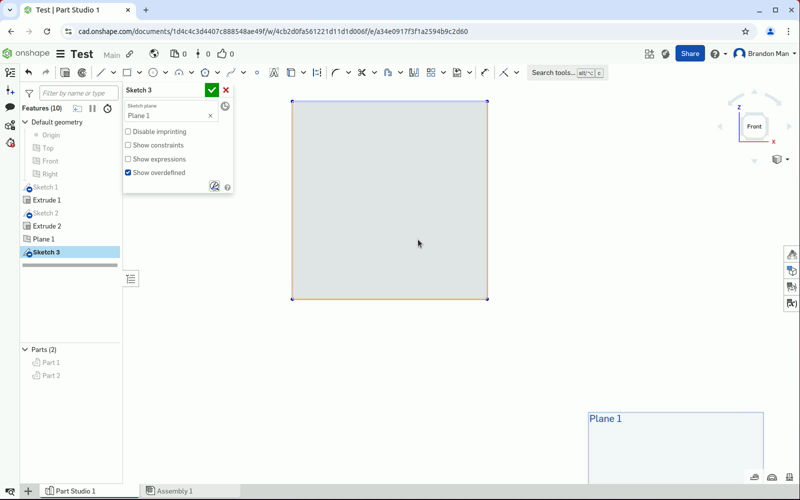
scroll(6)
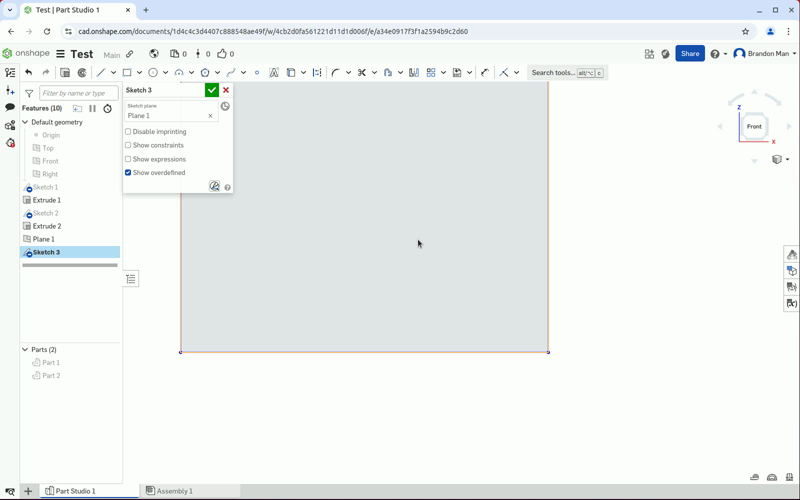
click(418, 239)
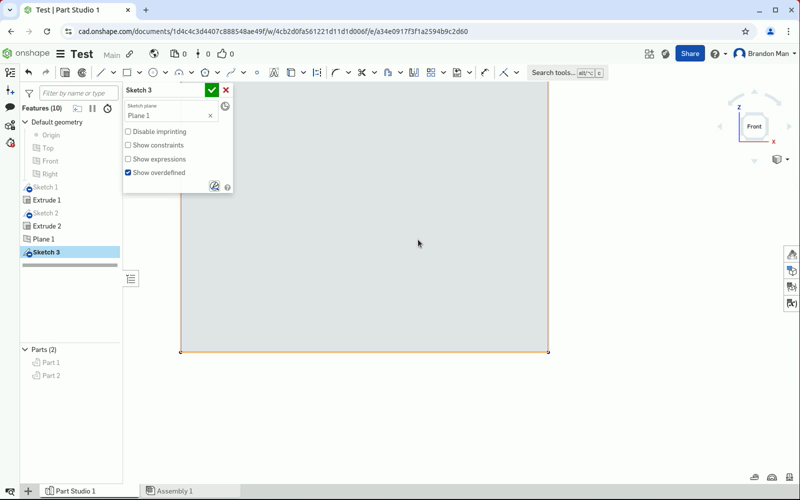
scroll(-6)
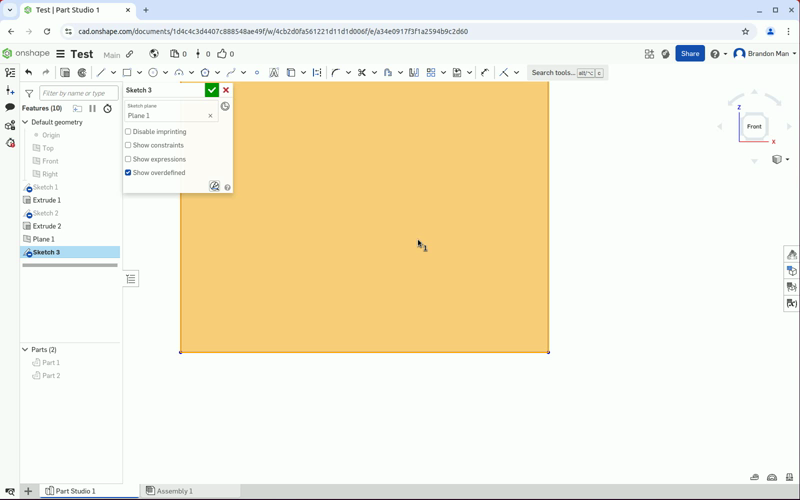
scroll(-6)
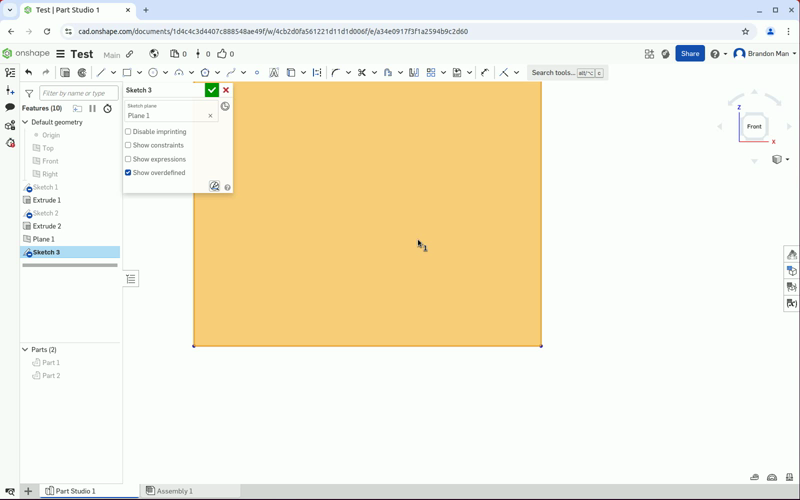
scroll(-6)
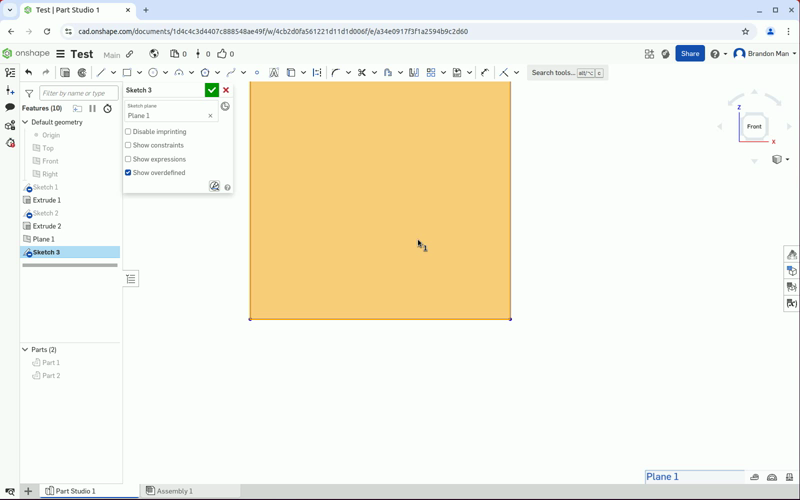
scroll(-6)
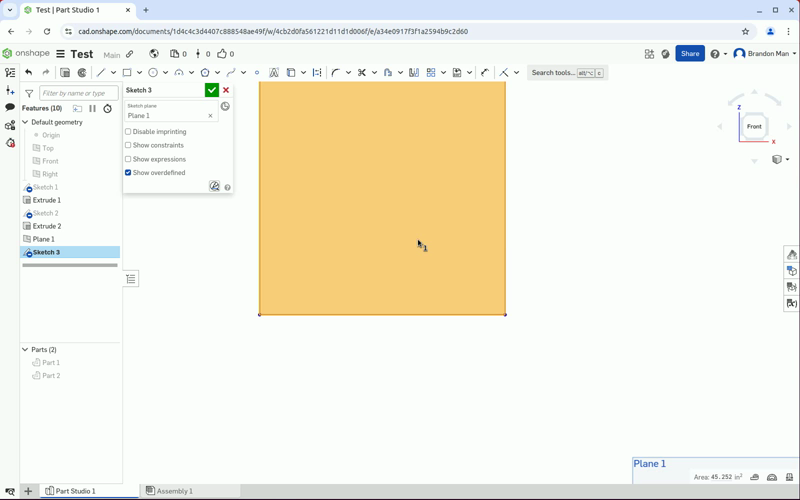
scroll(-6)
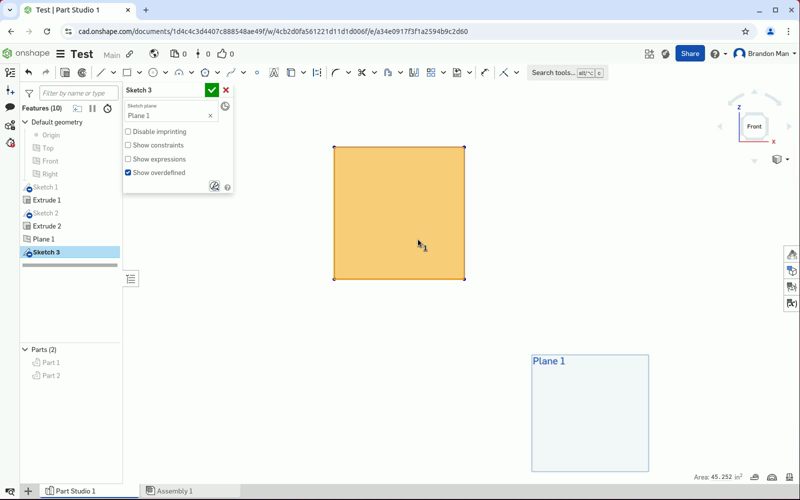
scroll(-6)
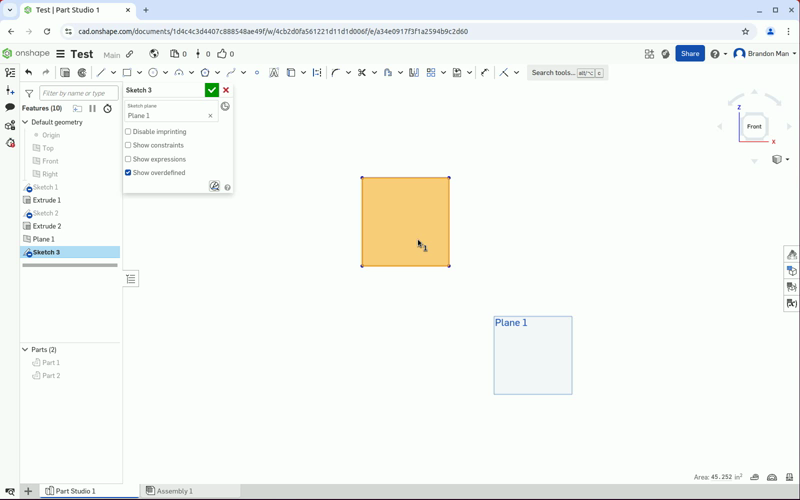
scroll(-6)
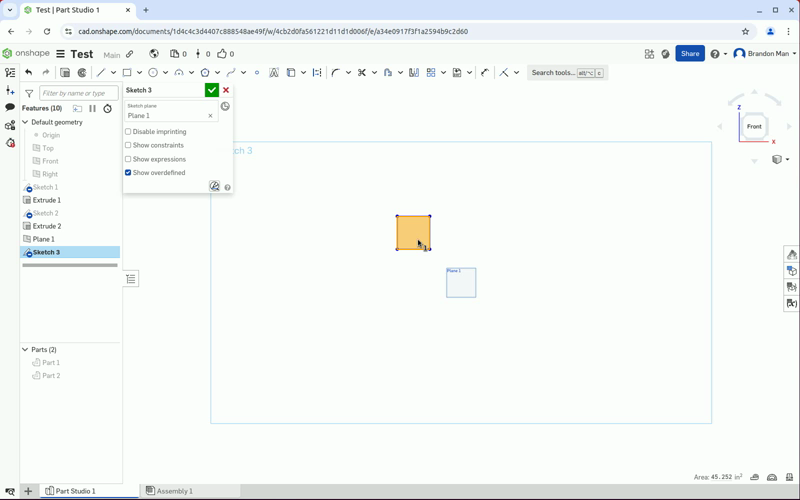
mouse_move(73, 352)
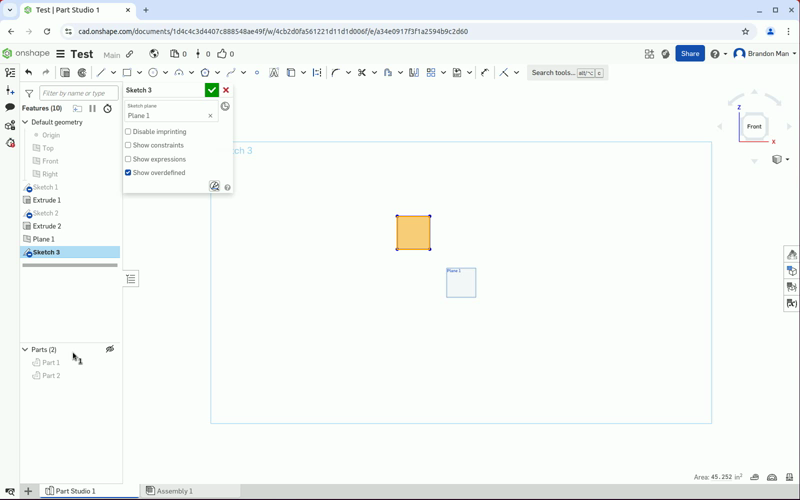
key(shift+y)
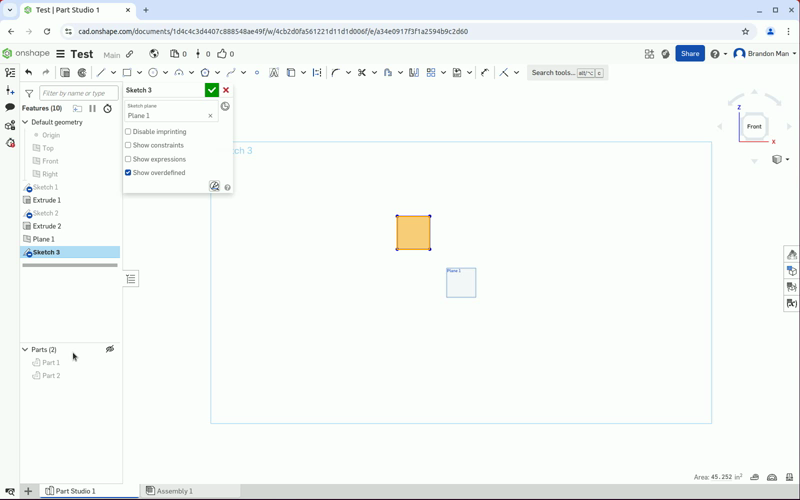
key(shift+e)
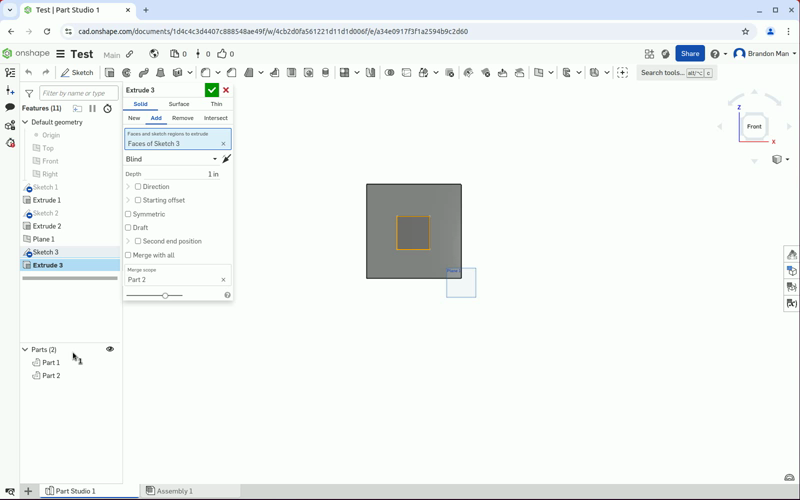
mouse_move(143, 106)
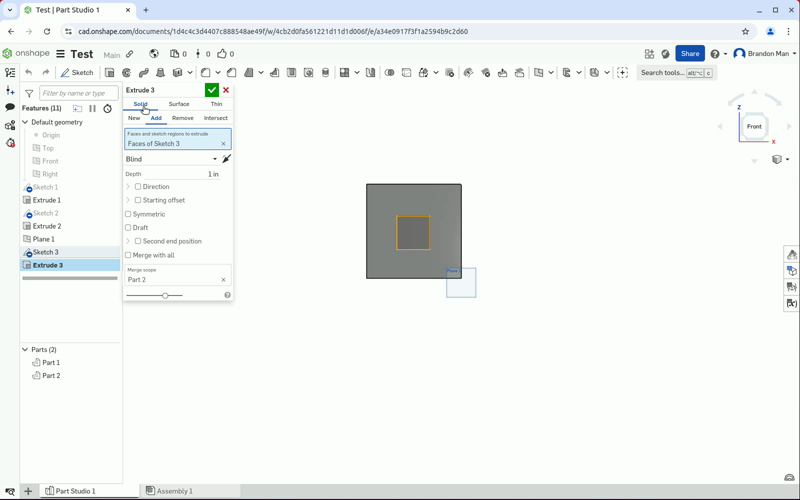
click(143, 106)
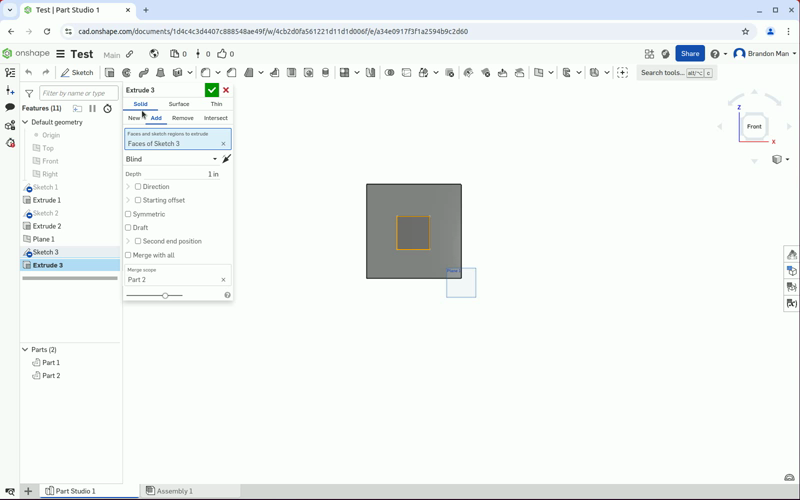
mouse_move(137, 120)
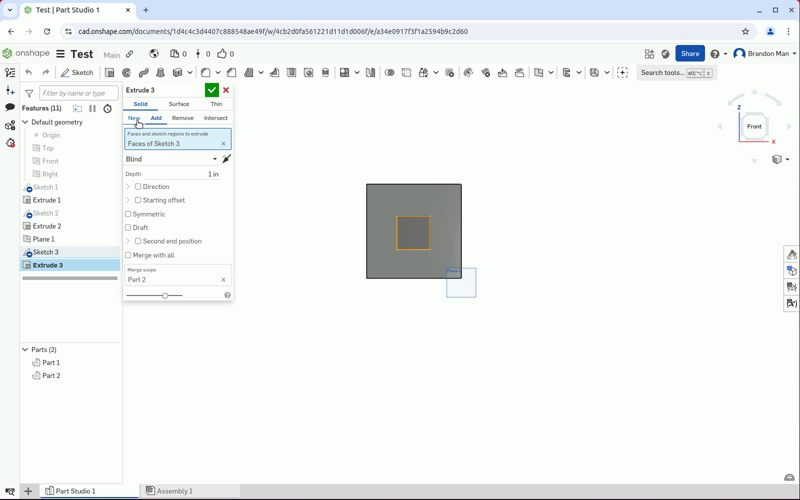
click(137, 120)
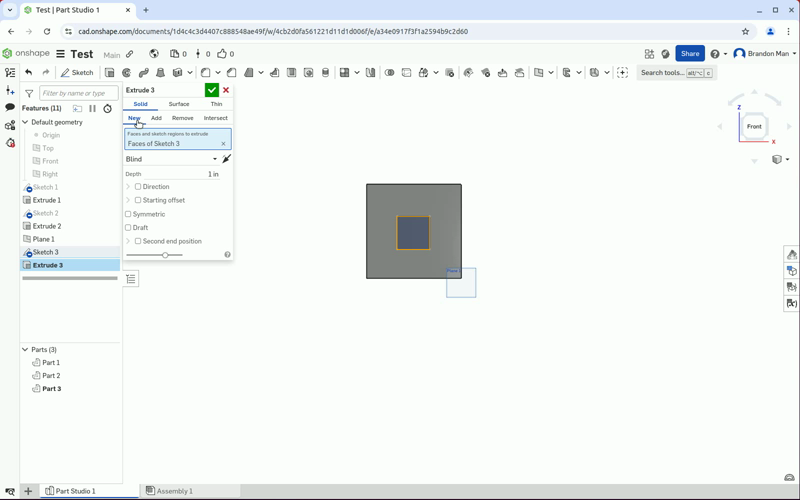
key(tab, 4)
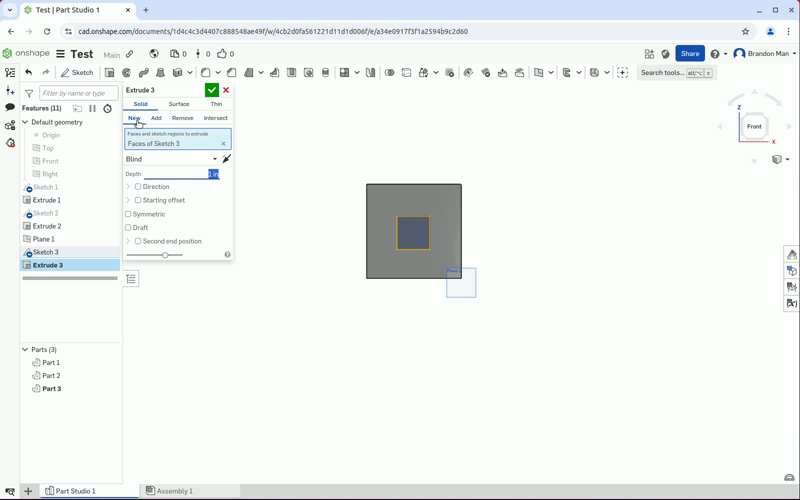
text(3.851)
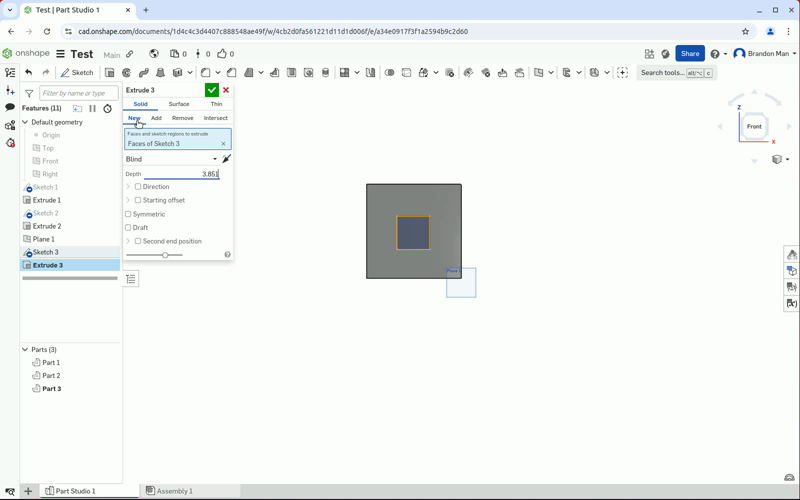
key(enter)
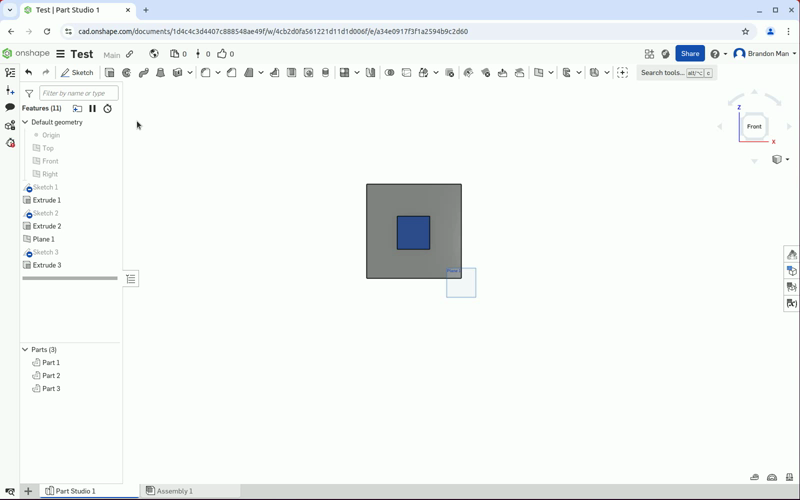
key(shift+h)
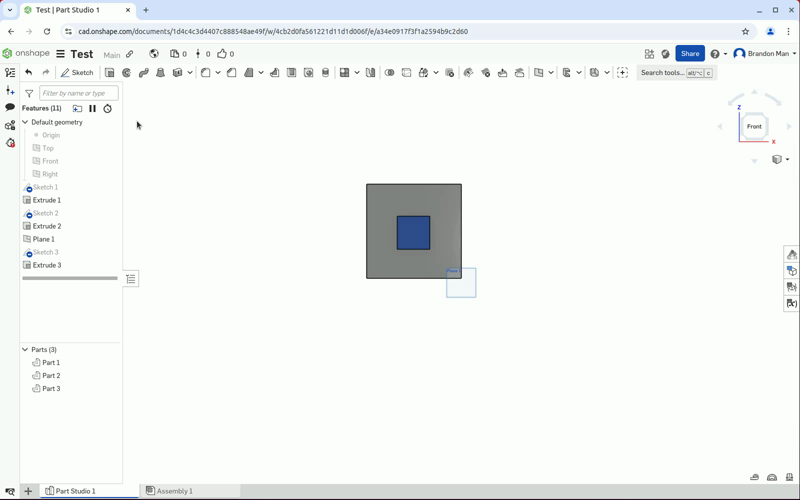
key(shift+h)
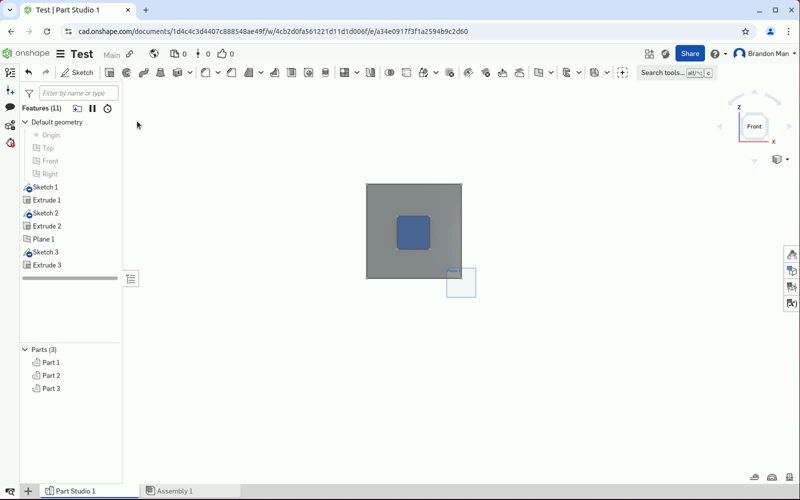
key(shift+7)
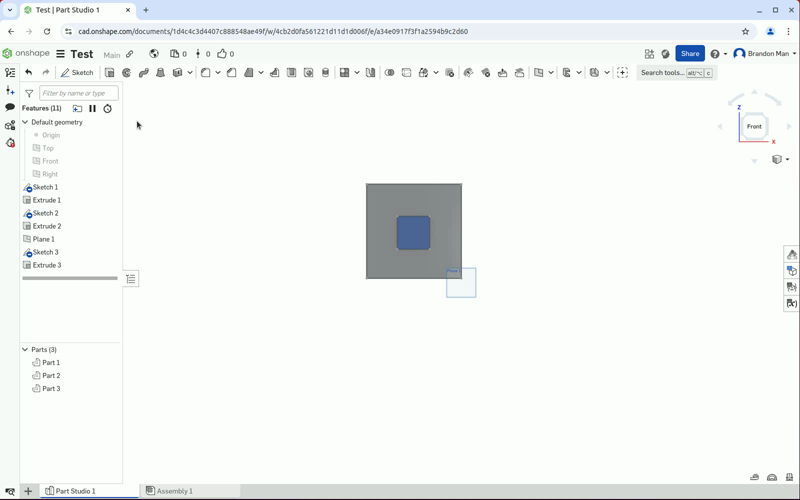
key(left, 2)
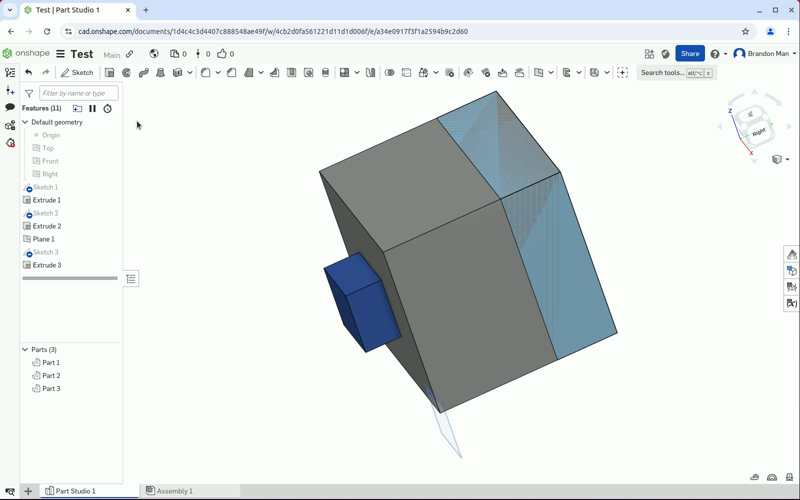
key(down, 2)
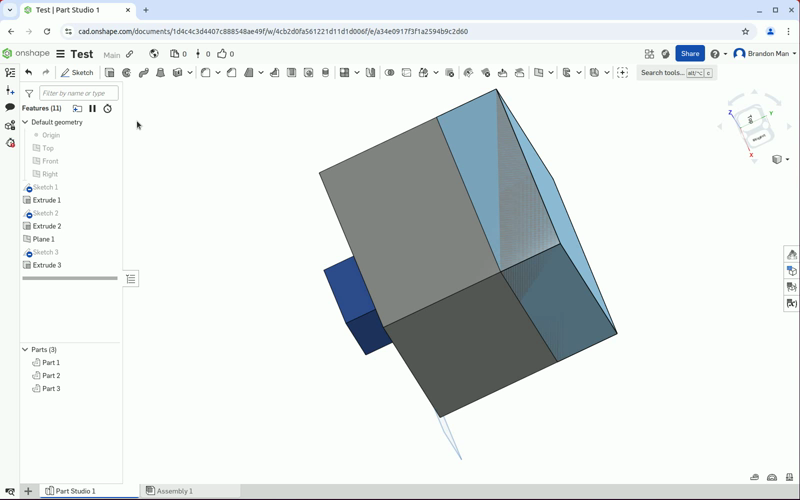
key(up, 2)
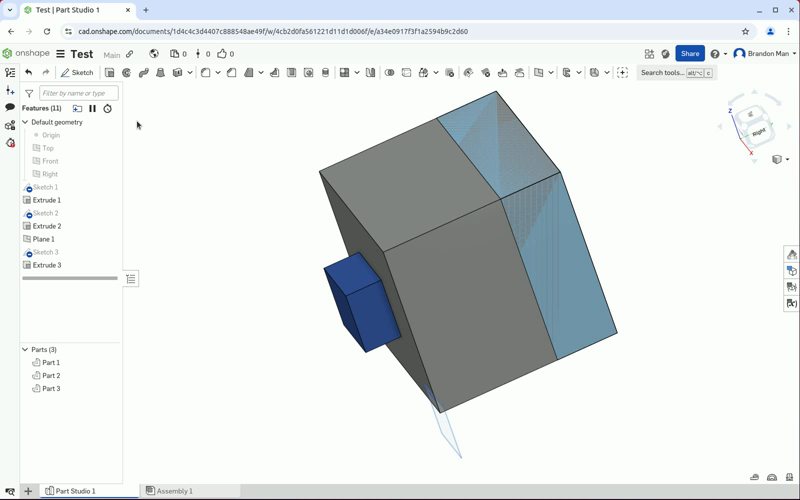
key(right, 2)
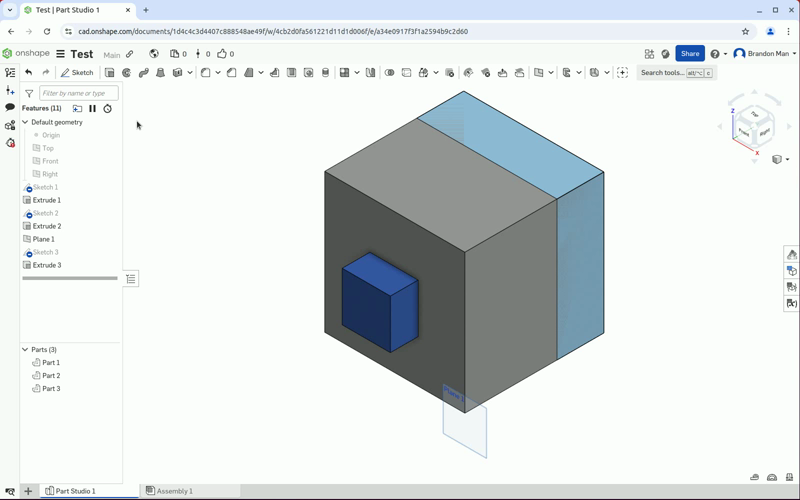
mouse_move(73, 189)
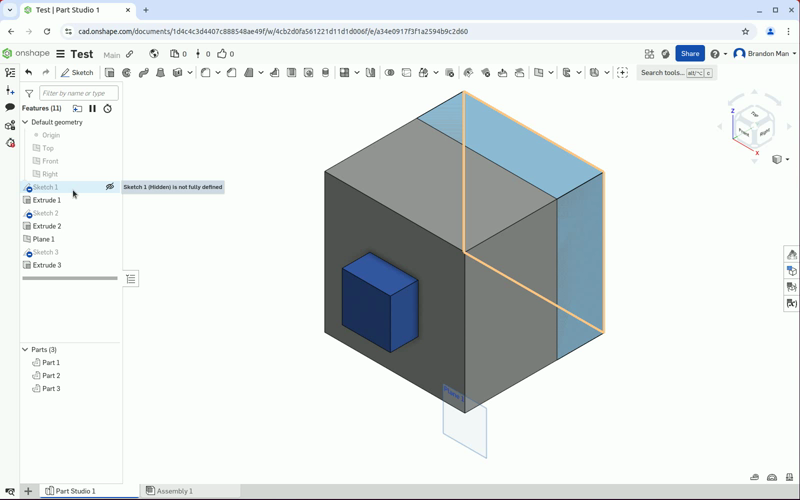
click(73, 189)